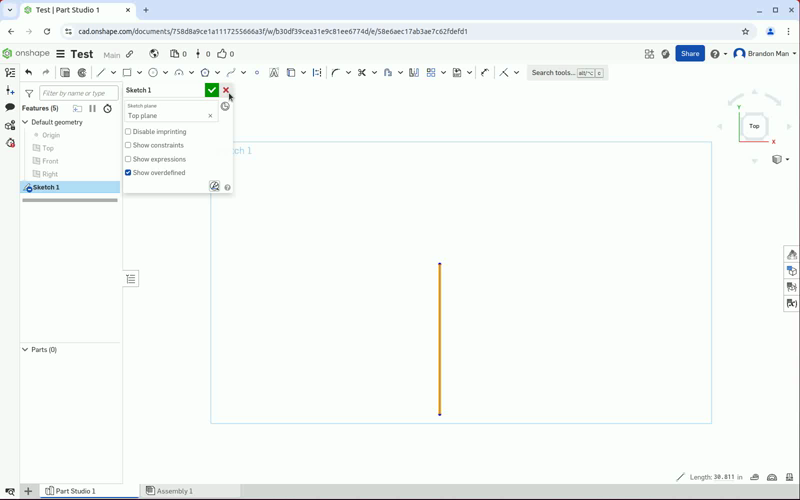
key(shift+h)
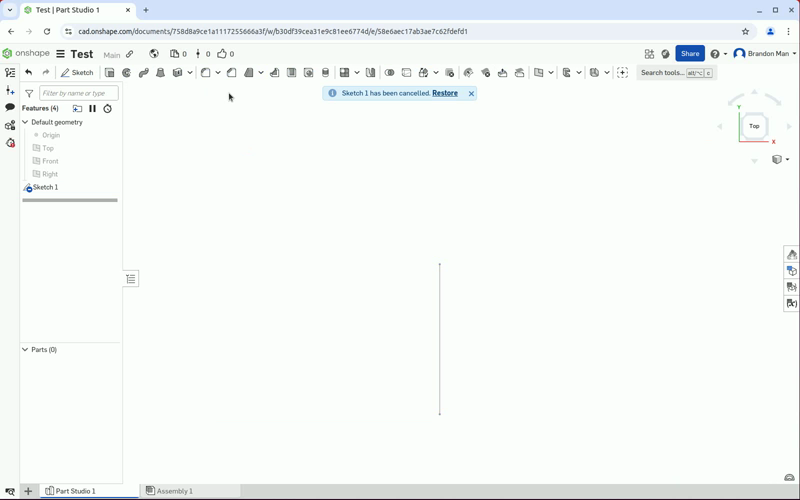
mouse_move(73, 352)
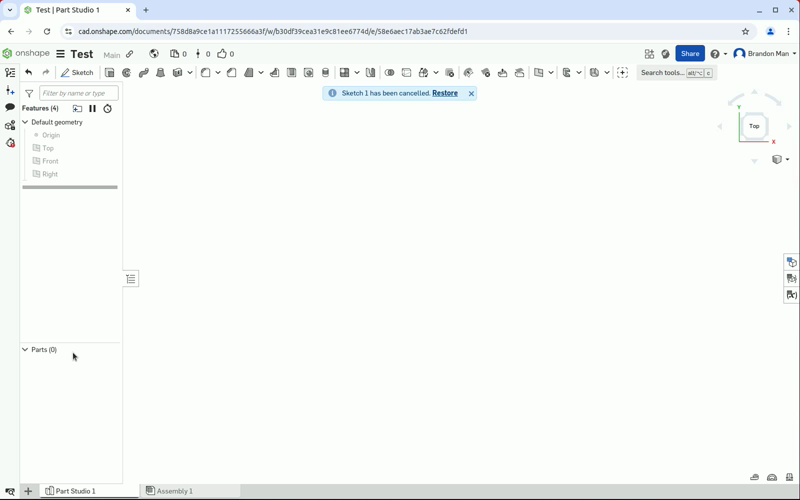
key(y)
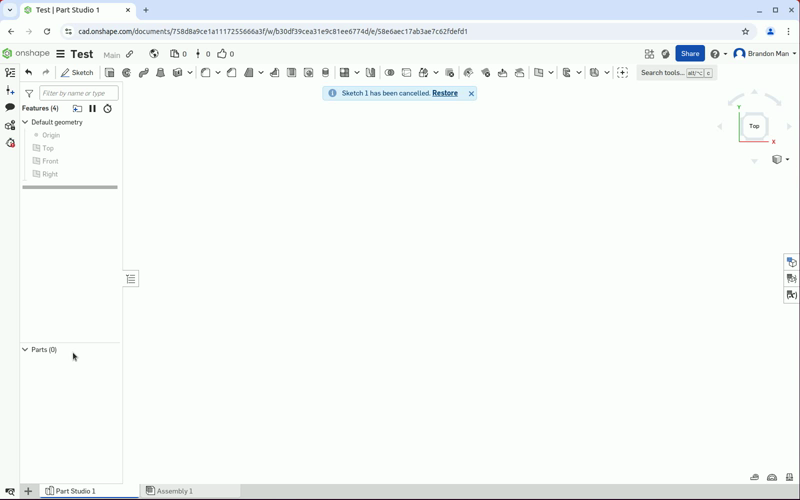
key(shift+p)
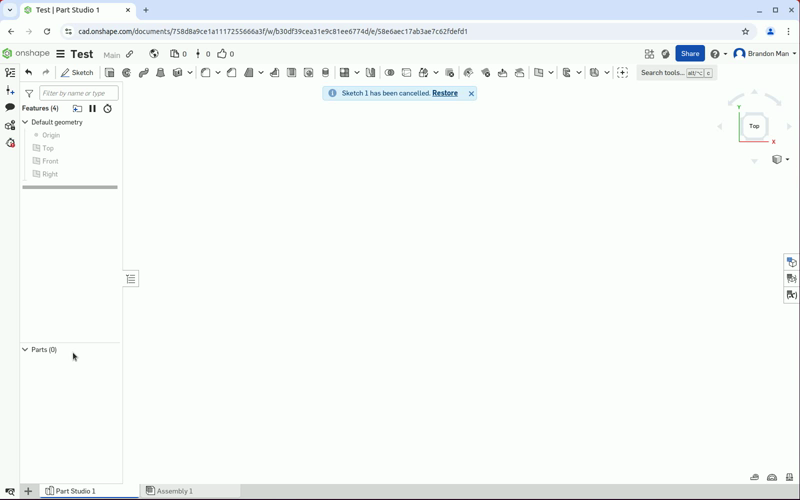
key(space)
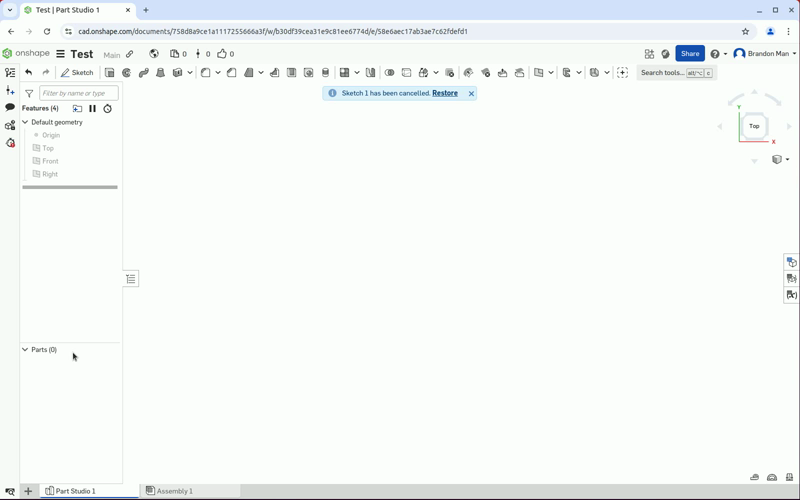
key_down(shift)
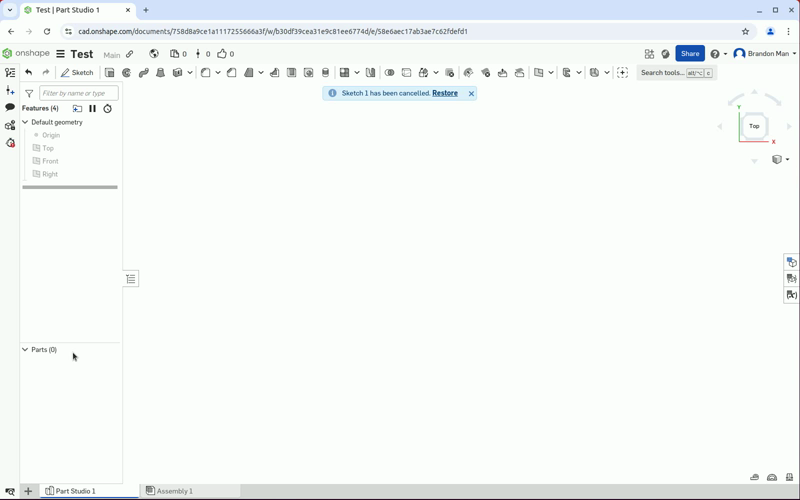
key(up)
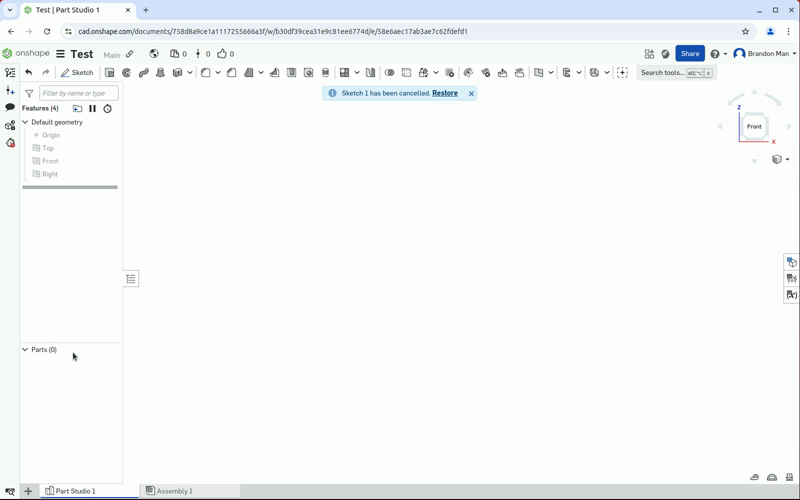
key_up(shift)
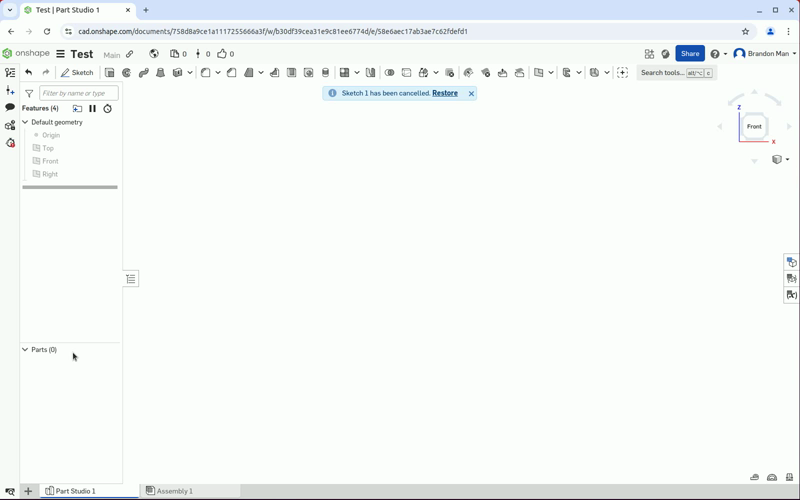
mouse_move(73, 352)
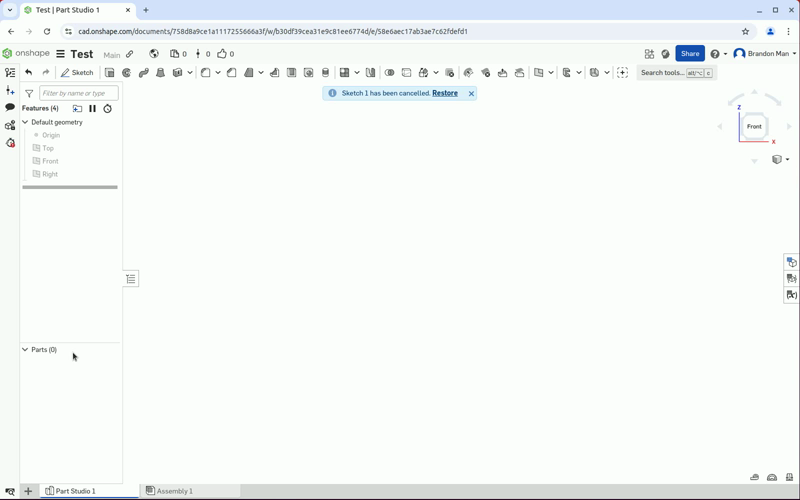
key(shift+y)
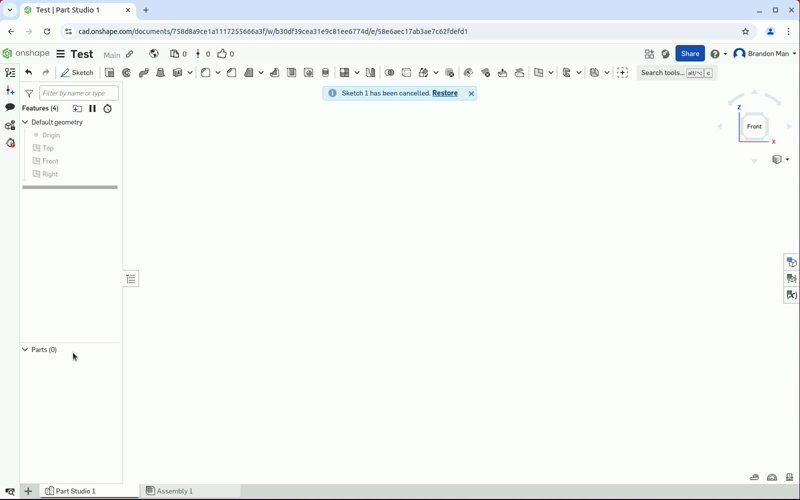
key(shift+s)
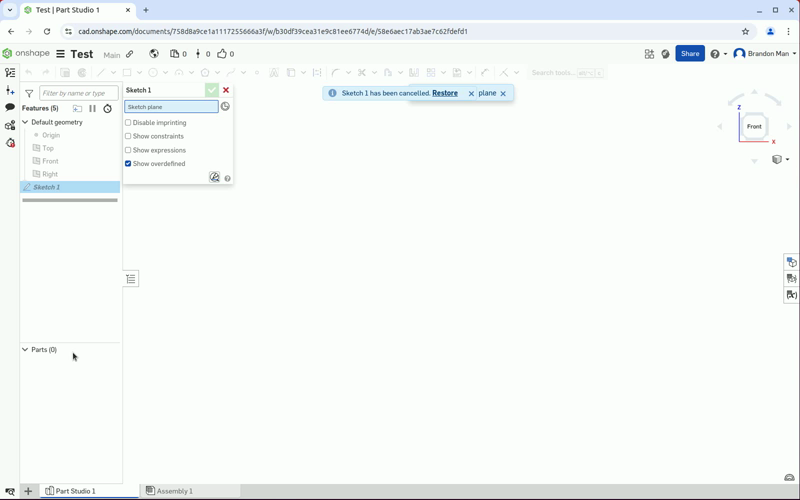
mouse_move(73, 163)
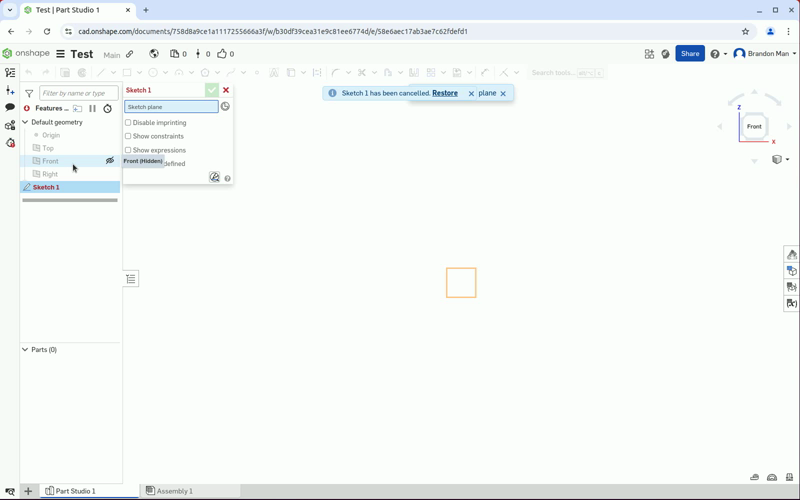
click(73, 163)
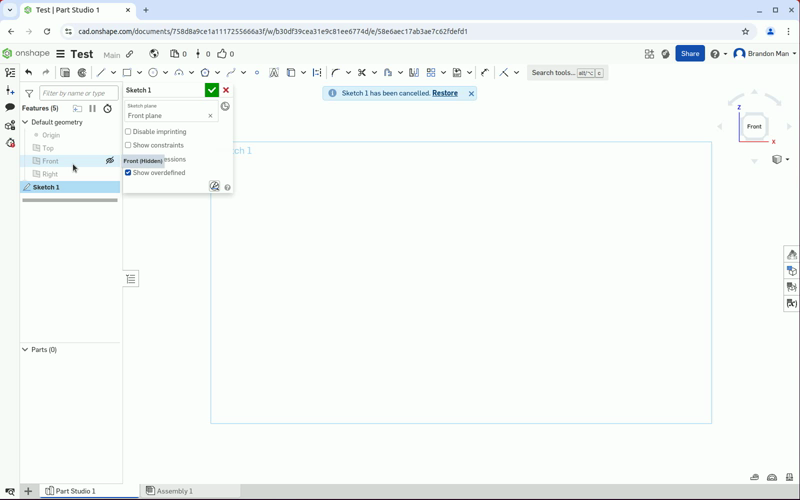
mouse_move(73, 352)
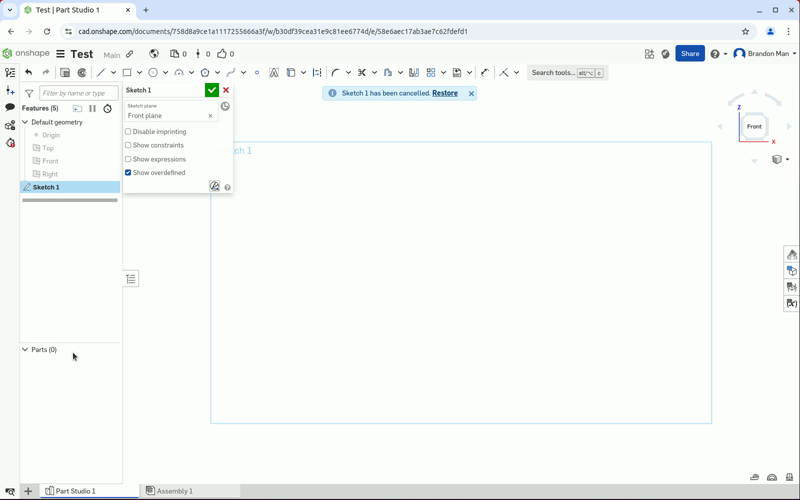
key(y)
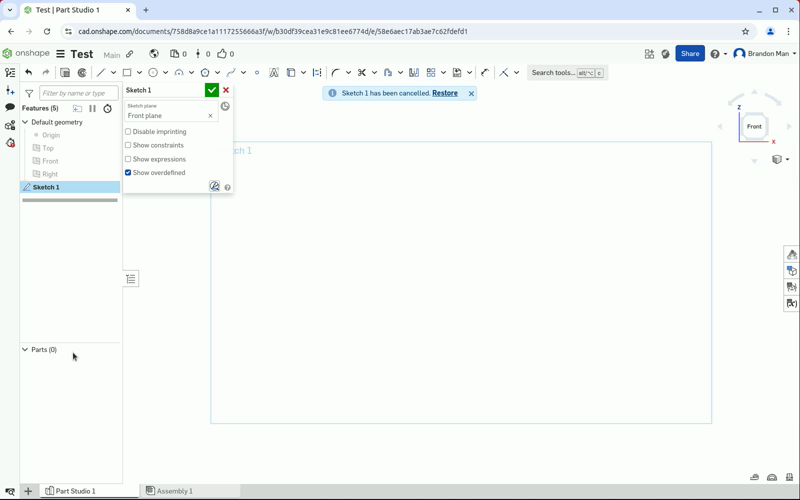
key(l)
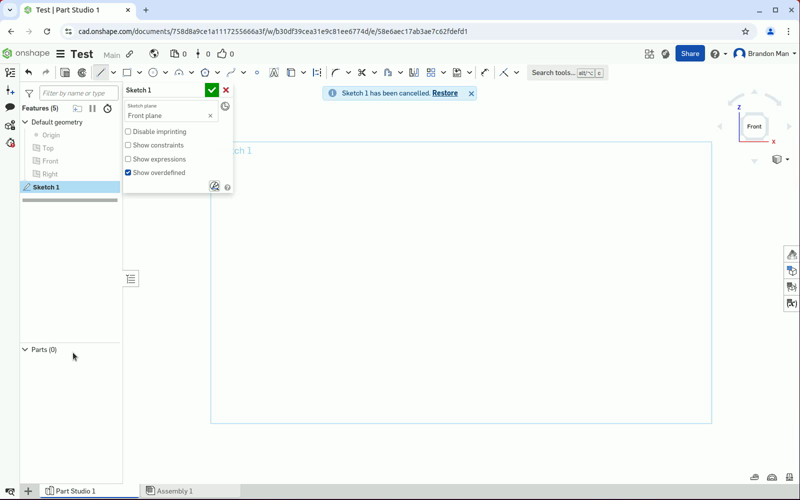
key_down(shift)
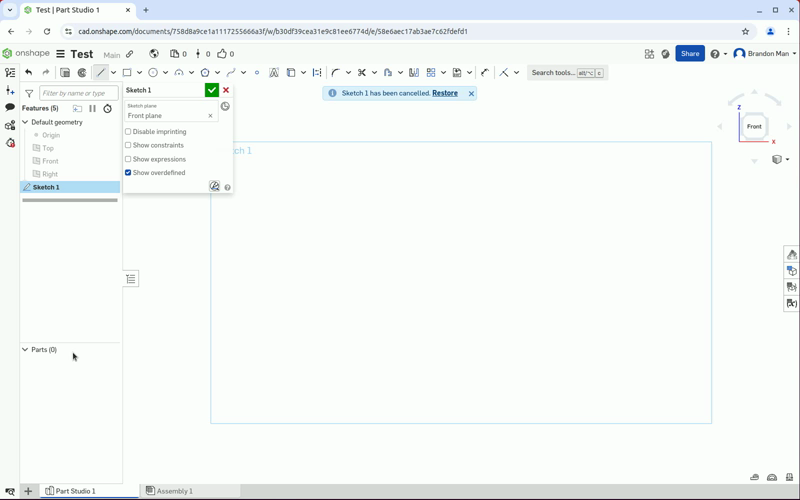
mouse_move(348, 282)
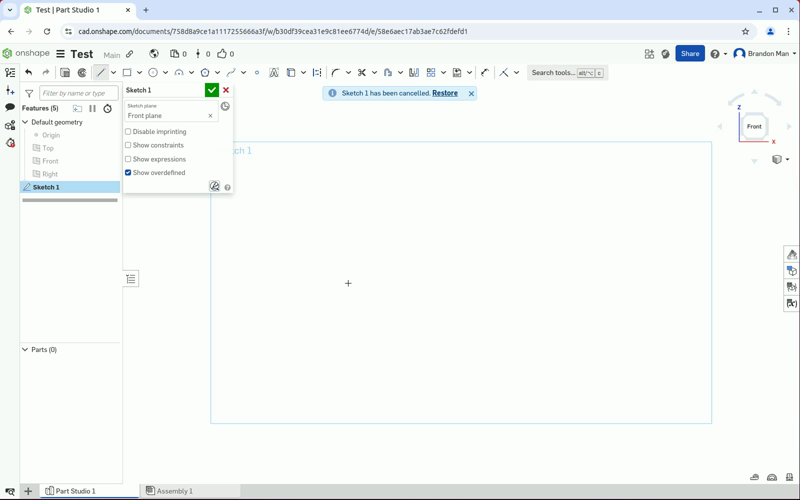
click(348, 282)
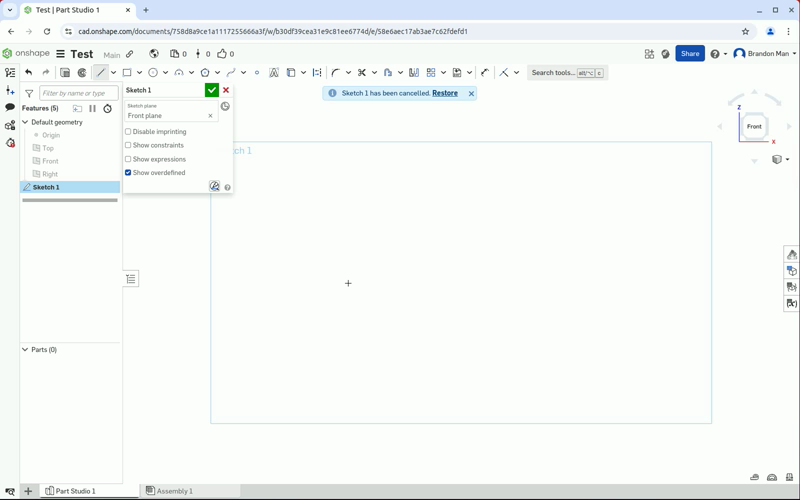
key_up(shift)
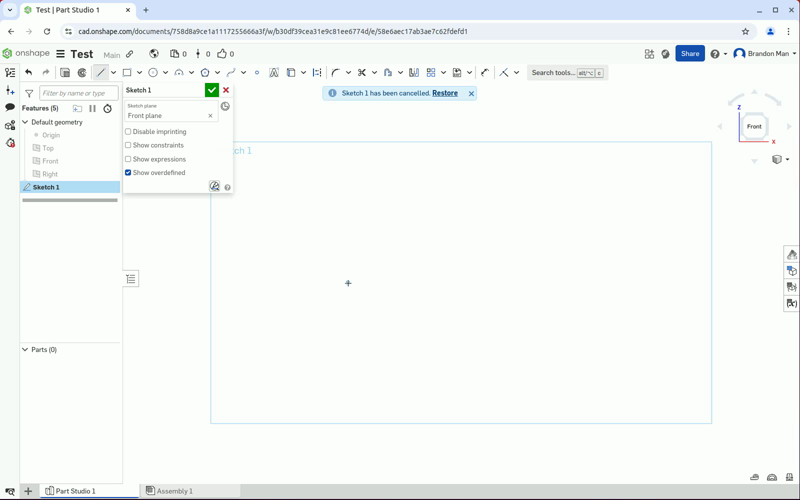
key_down(shift)
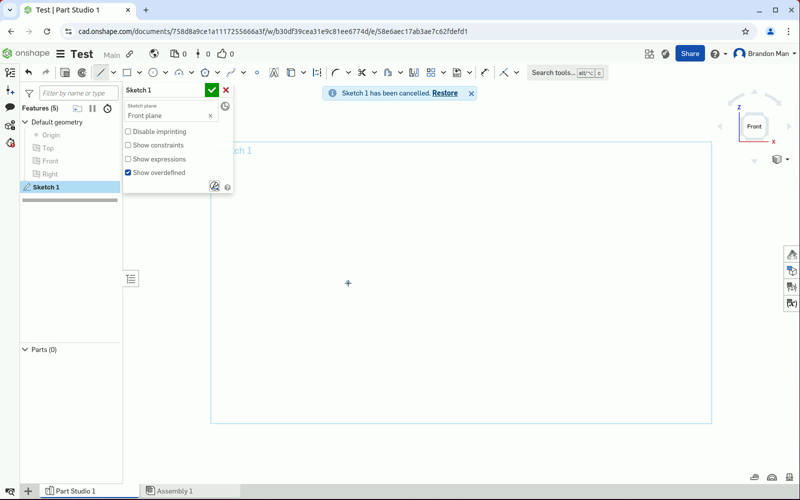
mouse_move(460, 282)
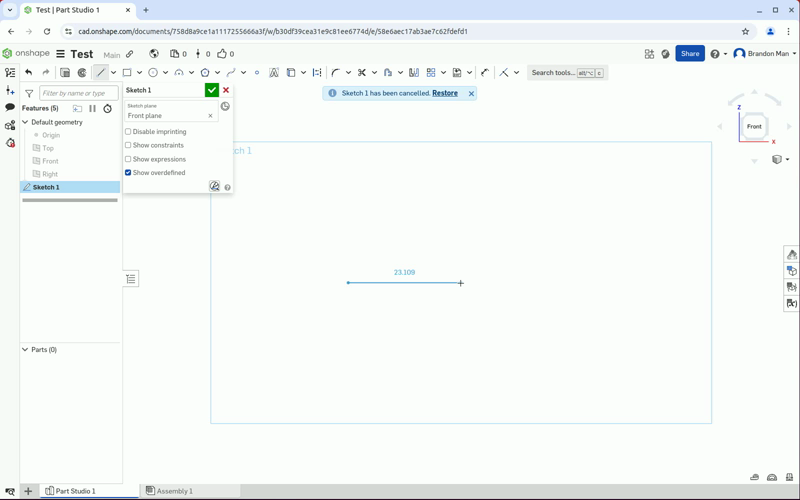
click(460, 282)
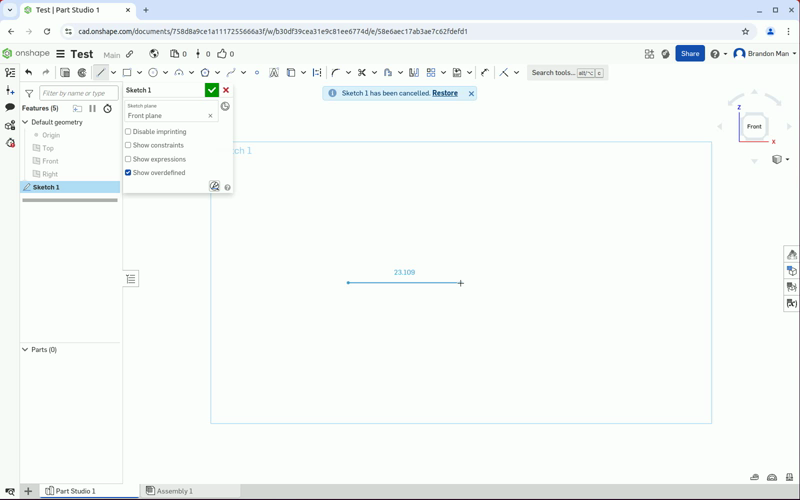
key_up(shift)
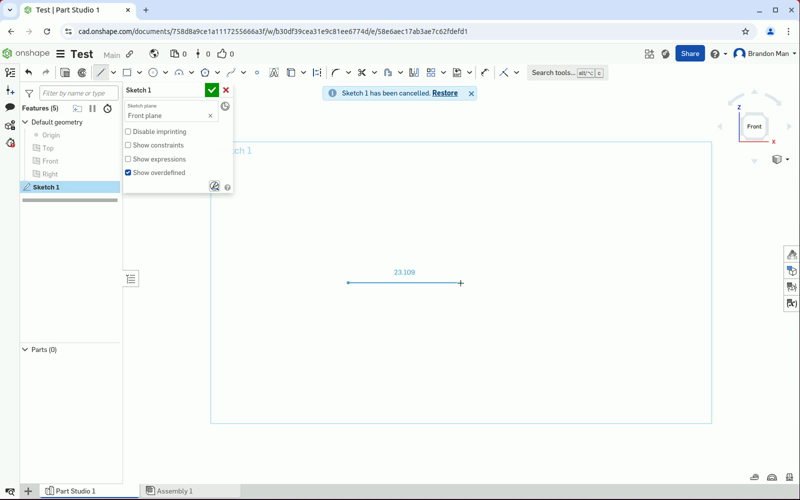
key_down(shift)
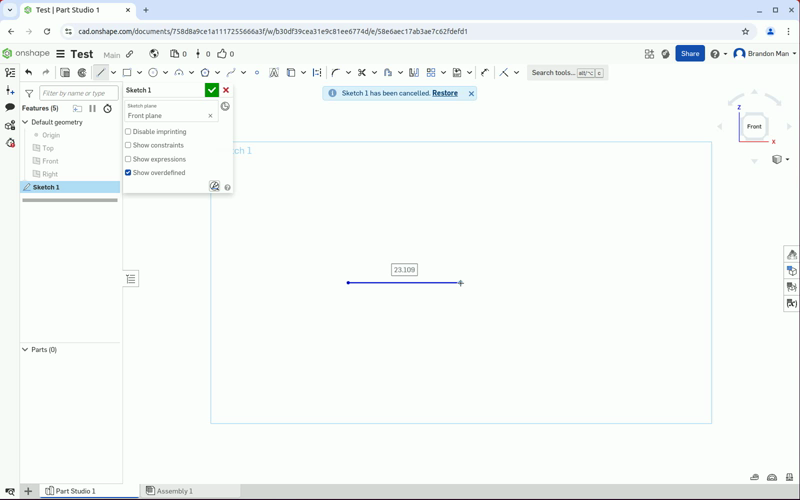
mouse_move(490, 282)
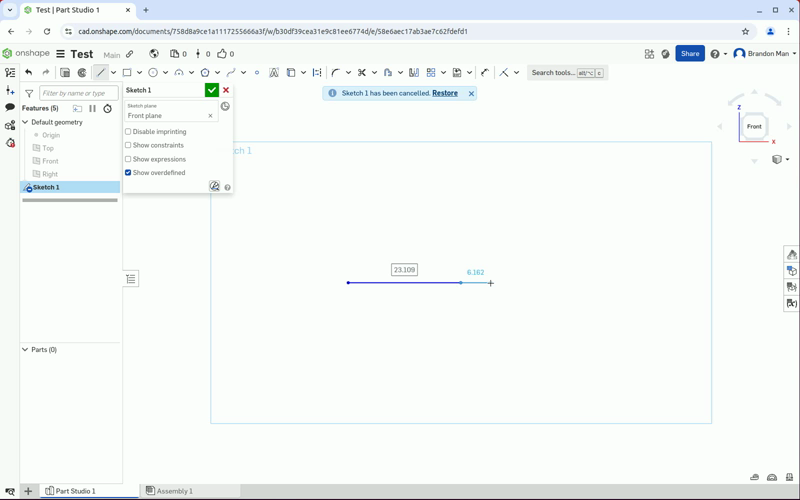
mouse_move(460, 226)
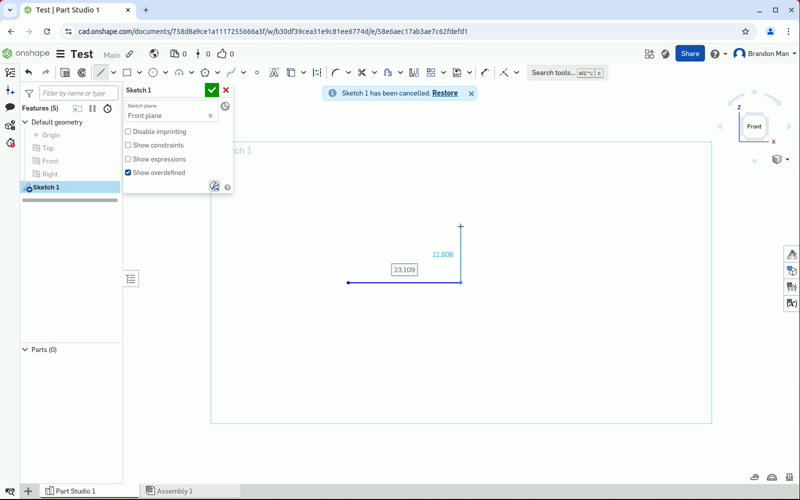
click(460, 226)
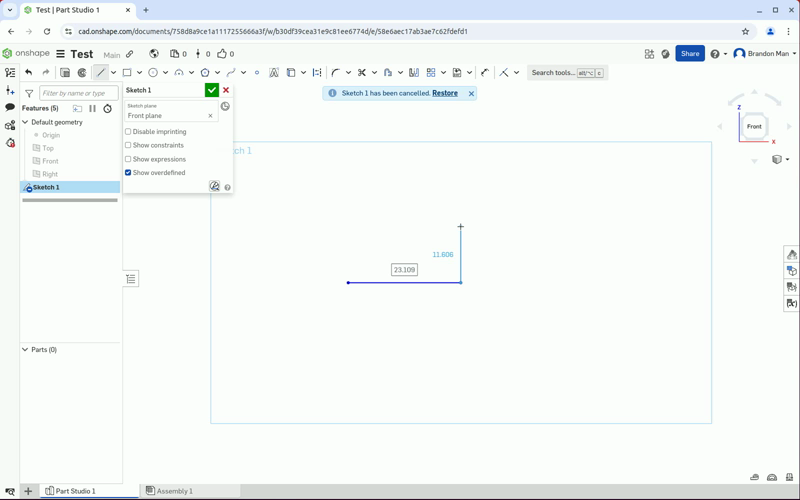
key_up(shift)
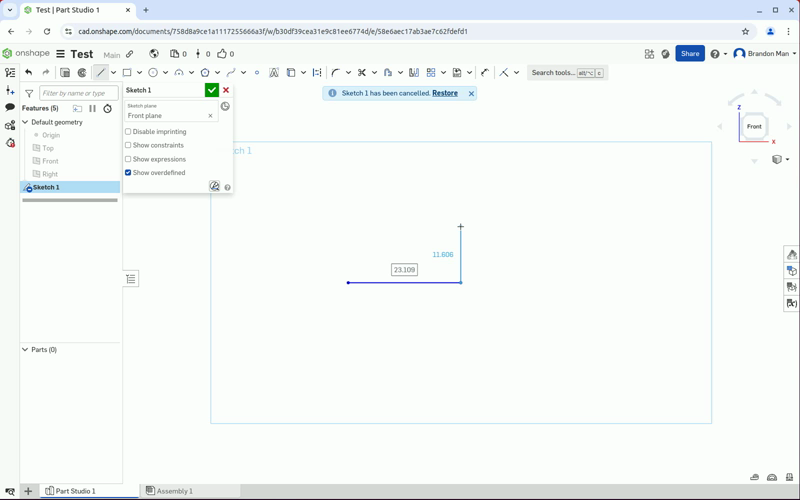
key_down(shift)
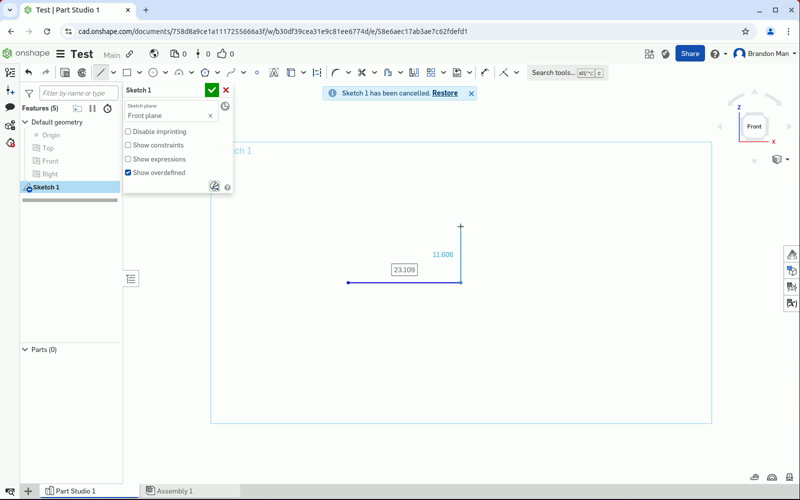
mouse_move(348, 226)
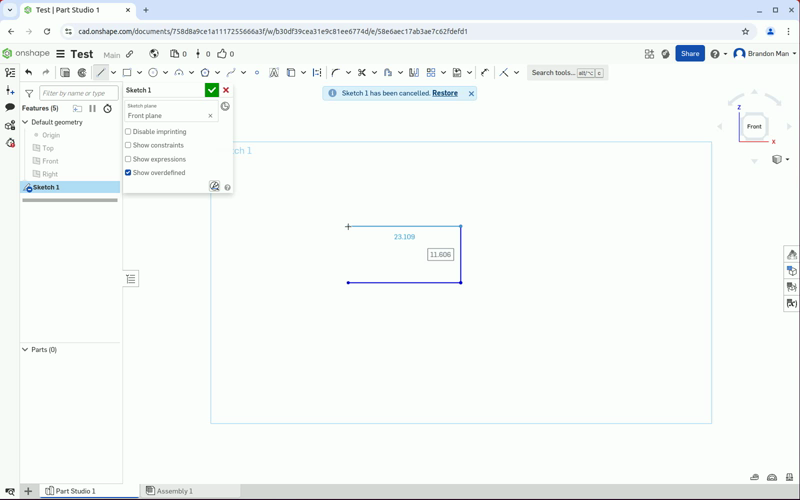
click(348, 226)
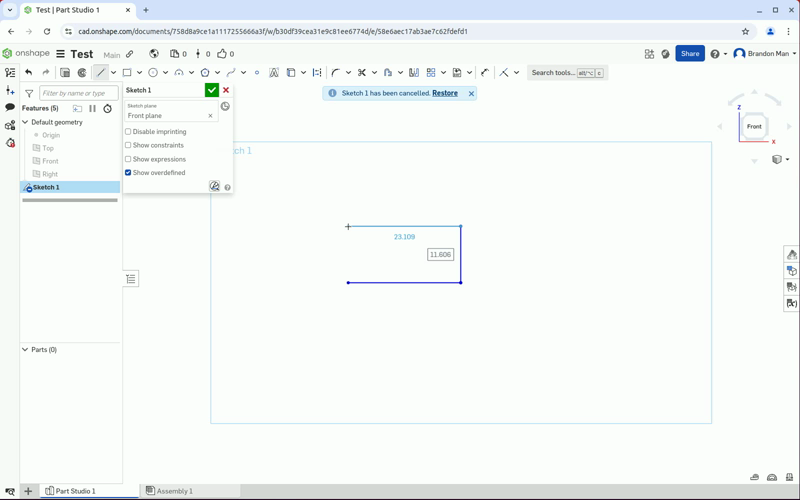
key_up(shift)
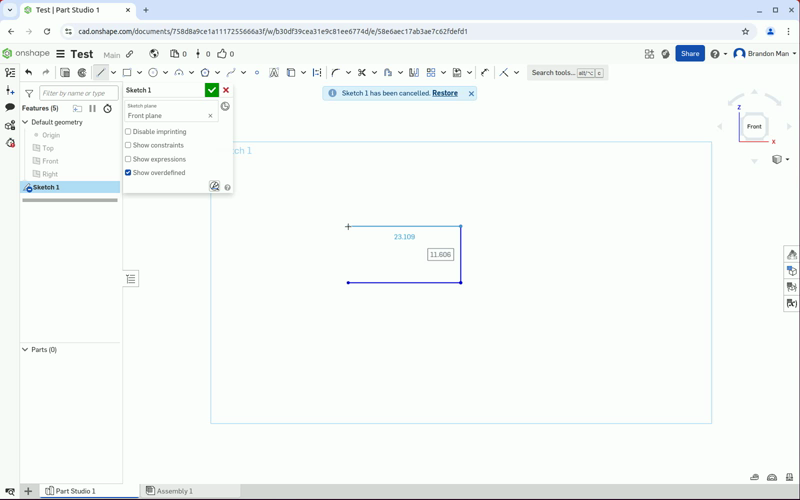
mouse_move(378, 226)
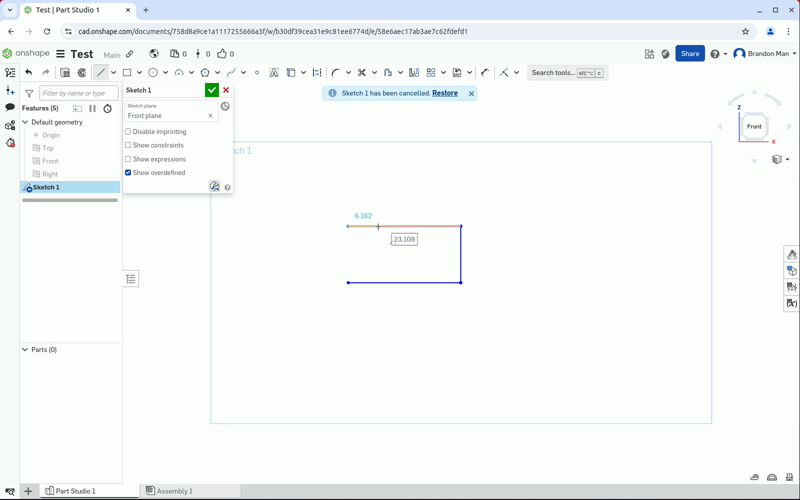
key_down(shift)
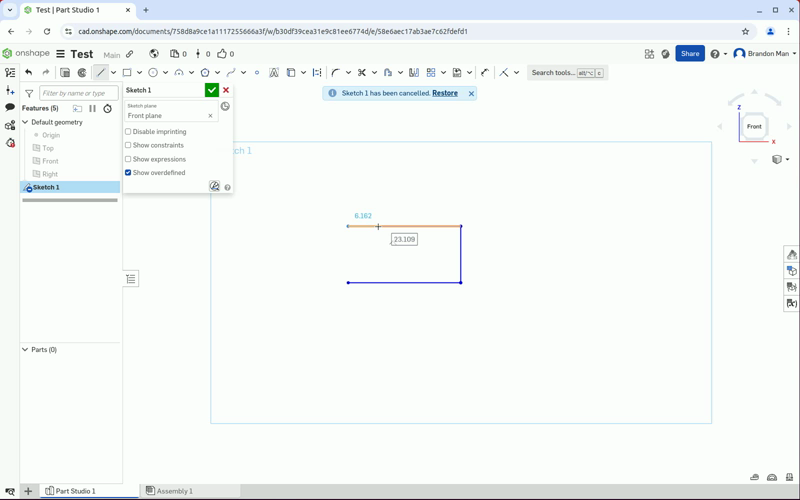
mouse_move(348, 282)
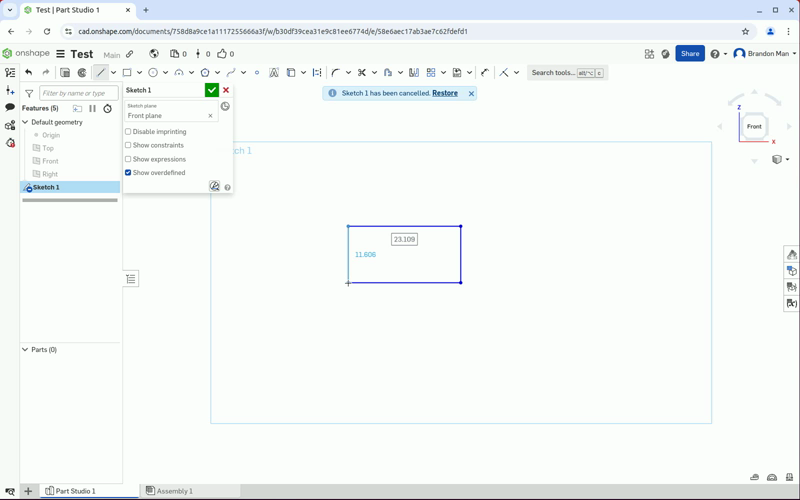
key_up(shift)
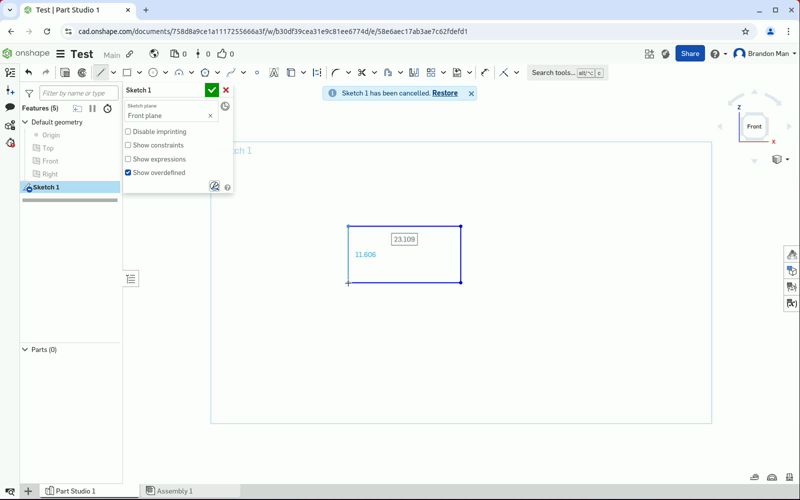
click(348, 282)
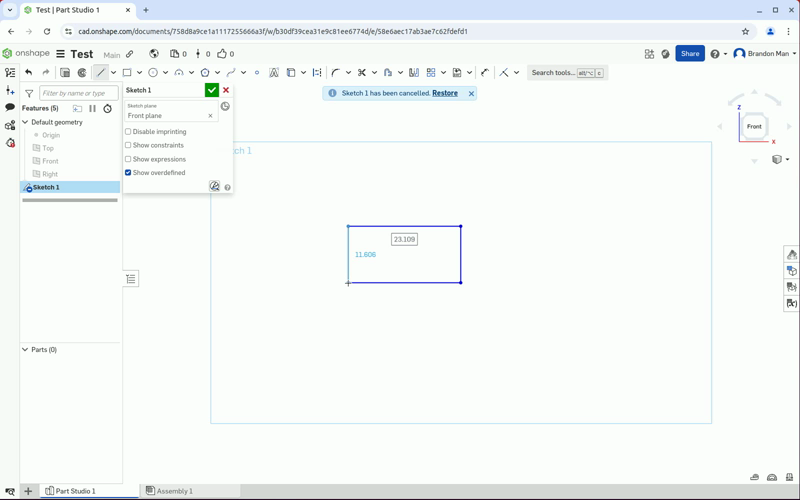
key(esc)
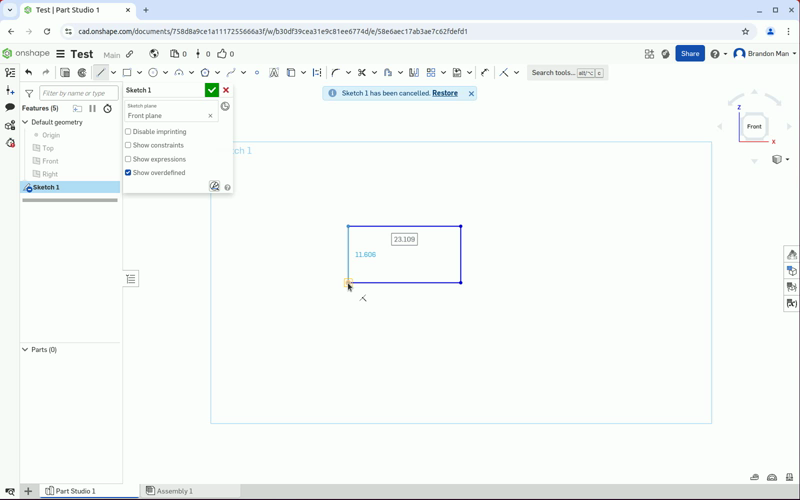
mouse_move(369, 258)
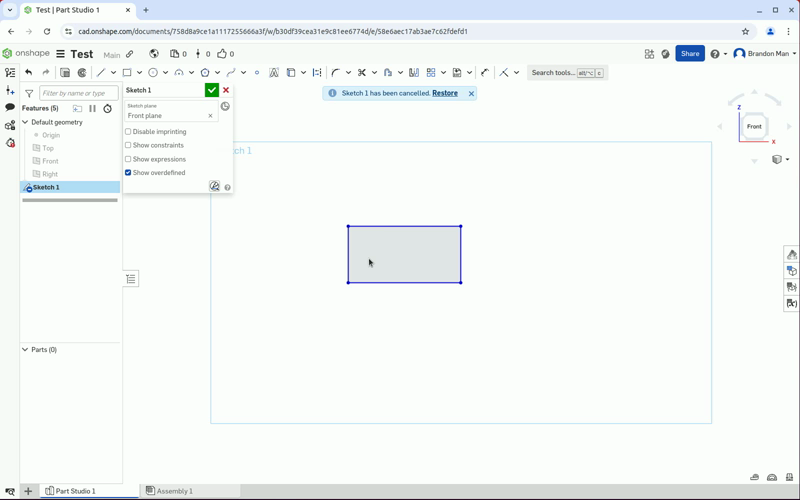
click(369, 258)
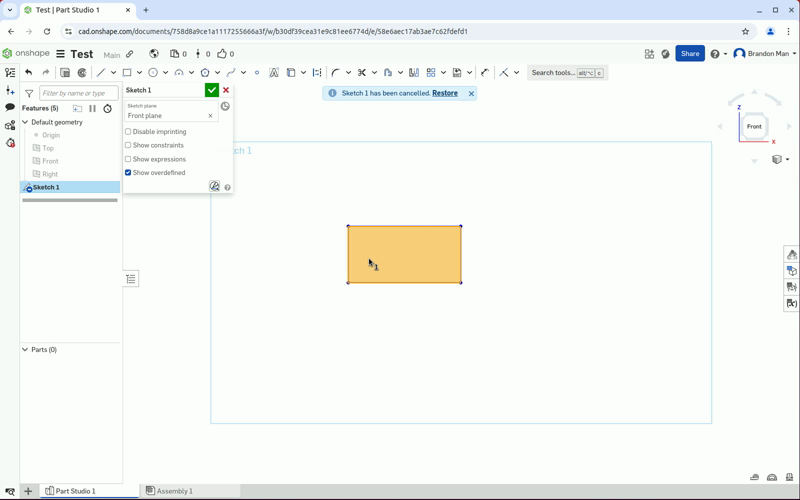
mouse_move(73, 352)
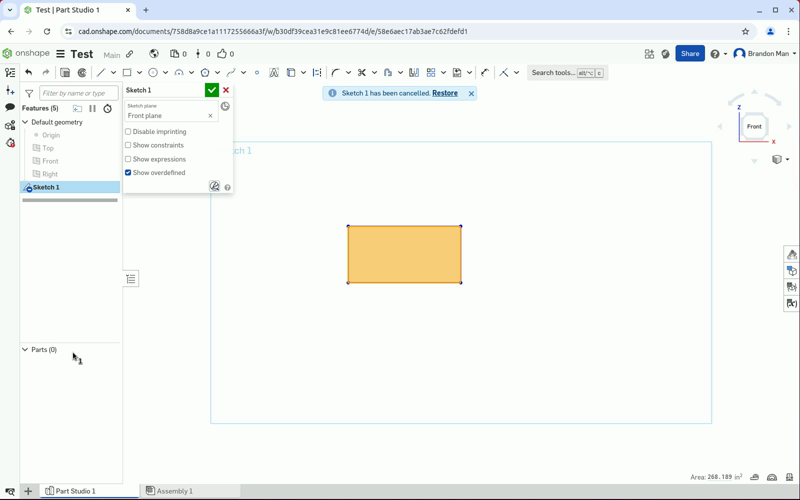
key(shift+y)
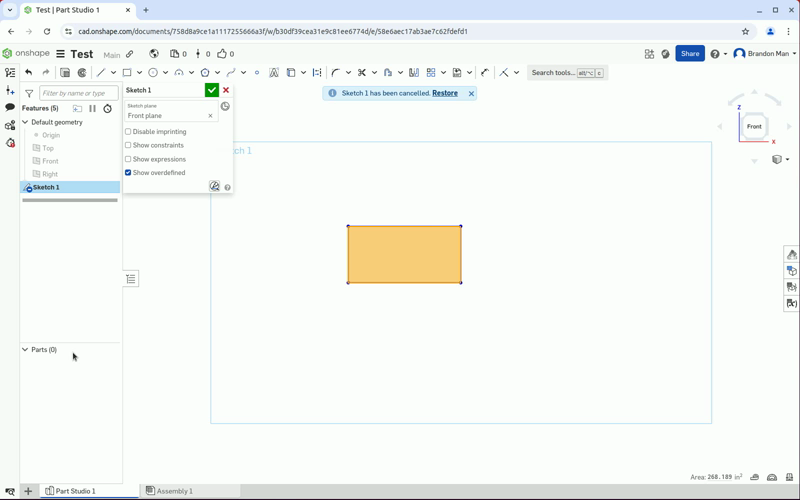
key(shift+e)
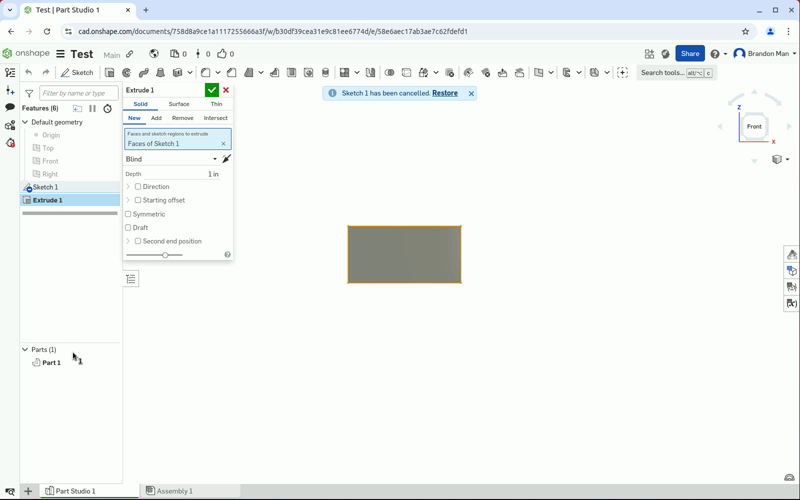
mouse_move(143, 106)
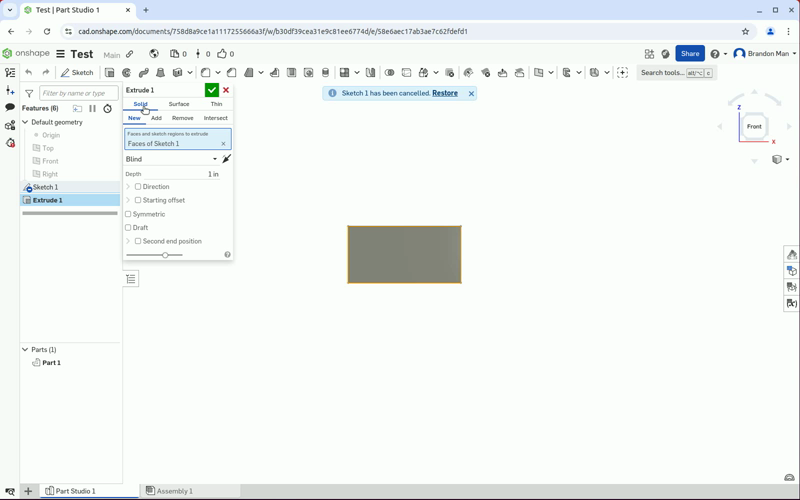
click(143, 106)
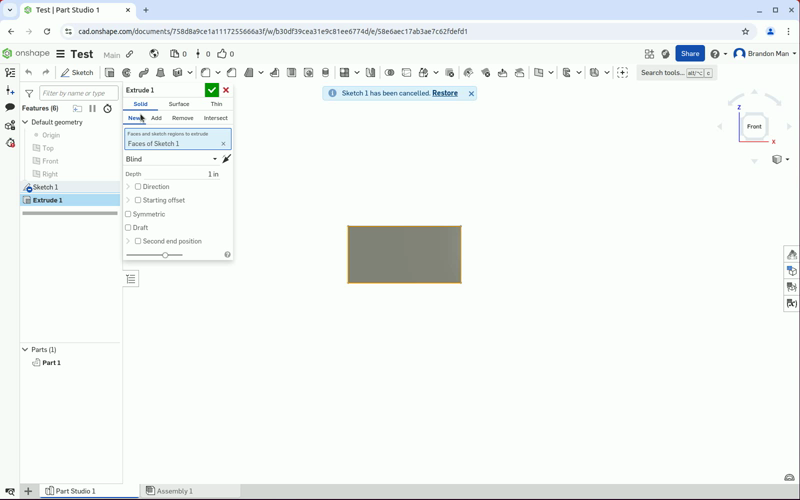
mouse_move(137, 120)
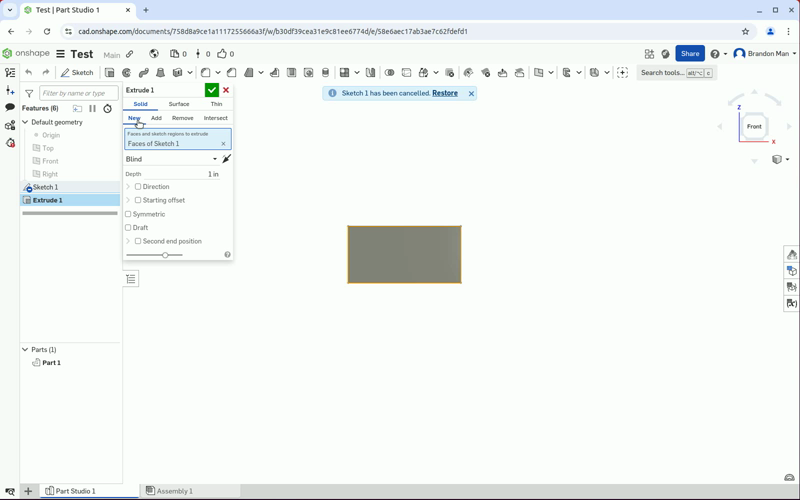
click(137, 120)
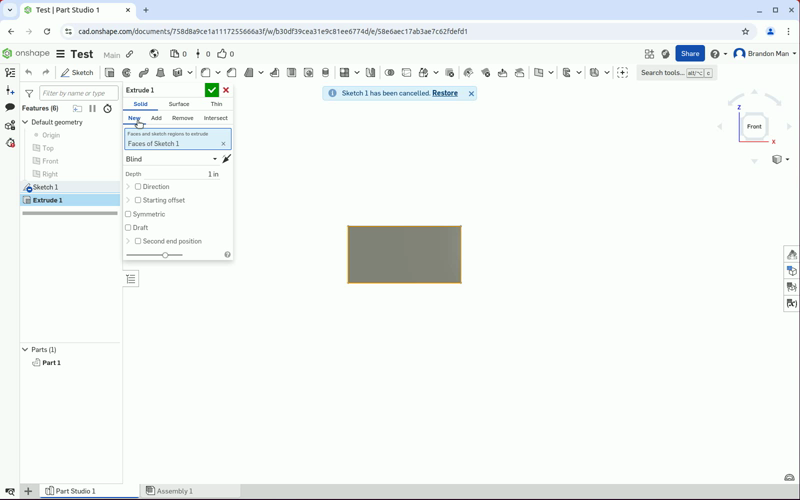
key(tab, 4)
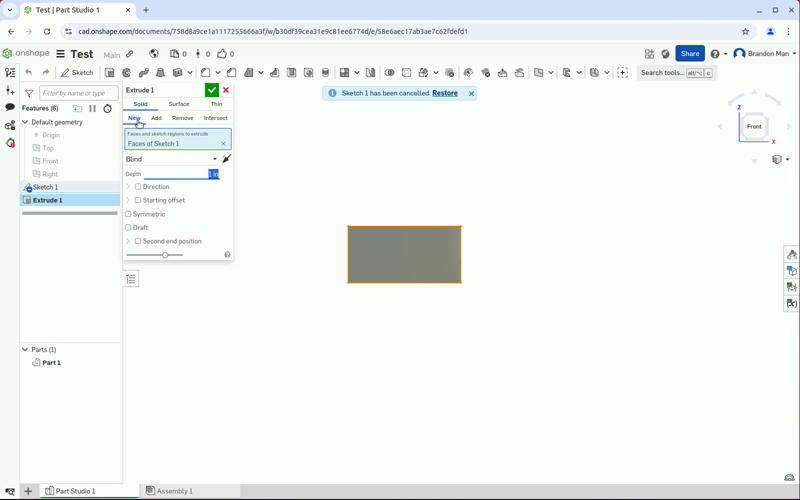
text(23.108)
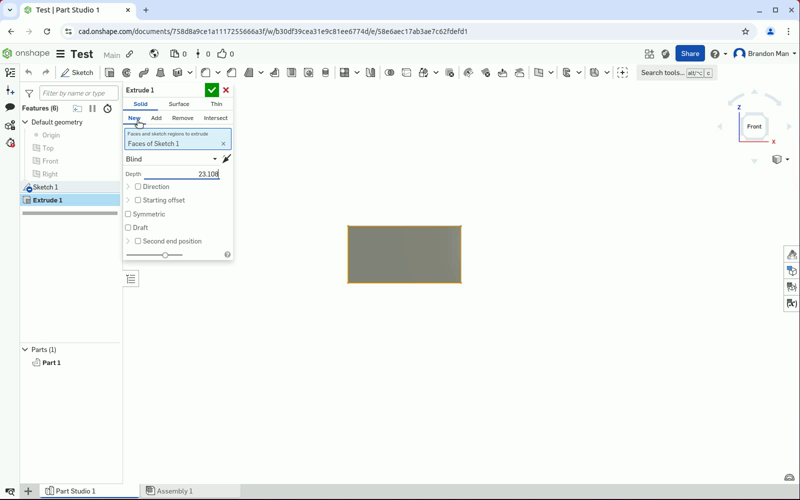
key(enter)
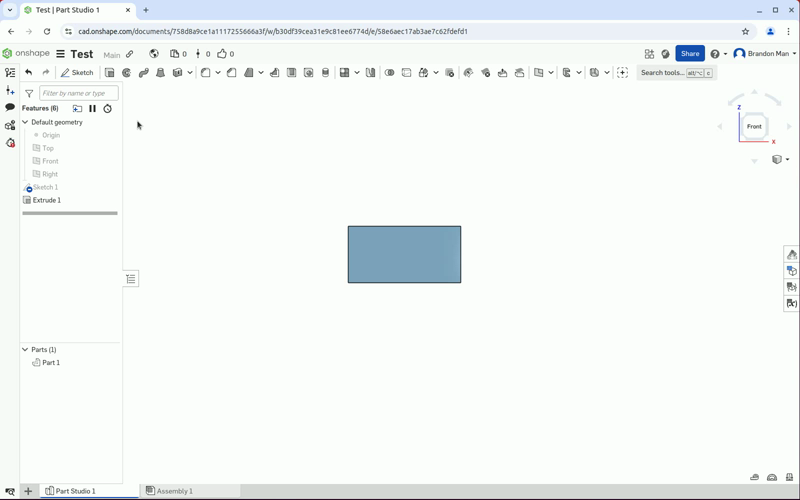
key(shift+h)
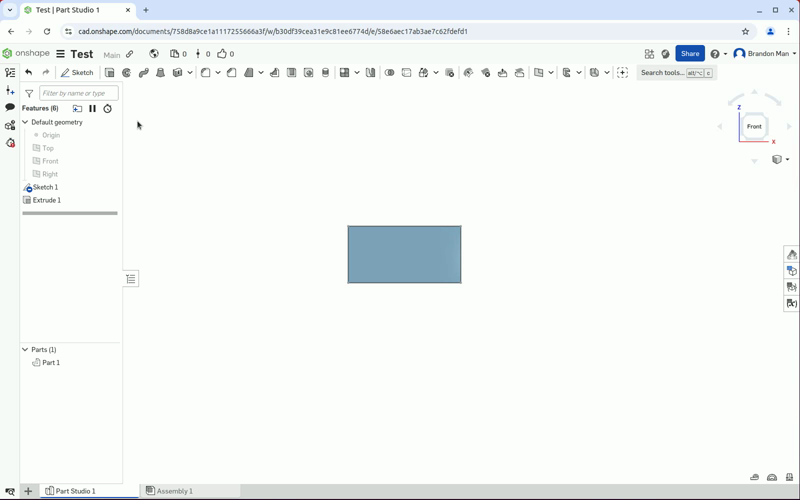
key(shift+h)
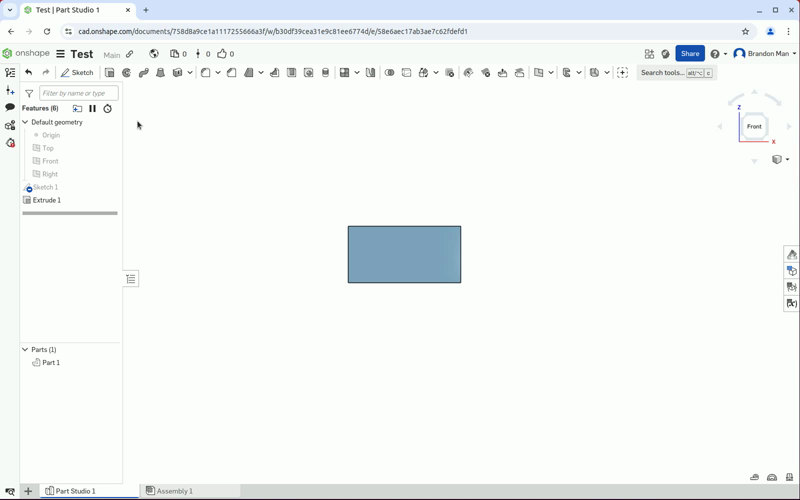
mouse_move(73, 189)
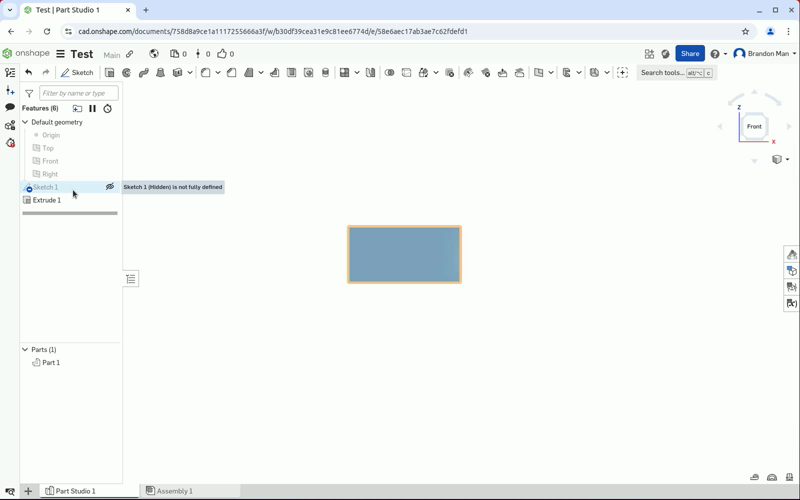
click(73, 189)
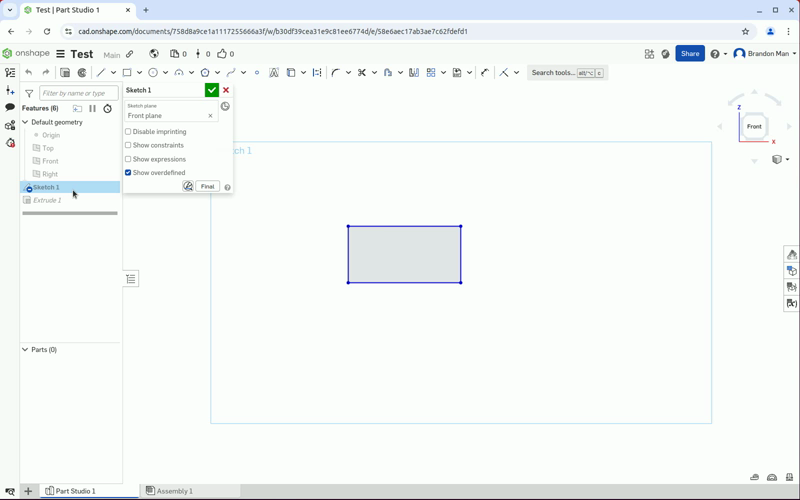
mouse_move(229, 92)
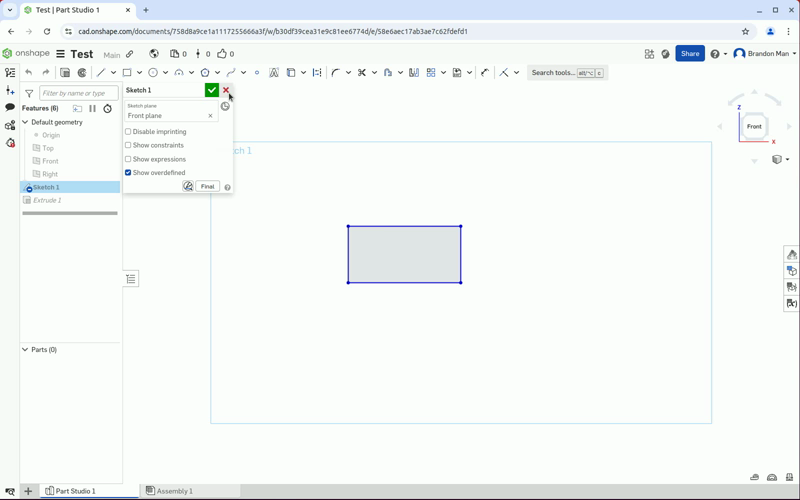
click(229, 92)
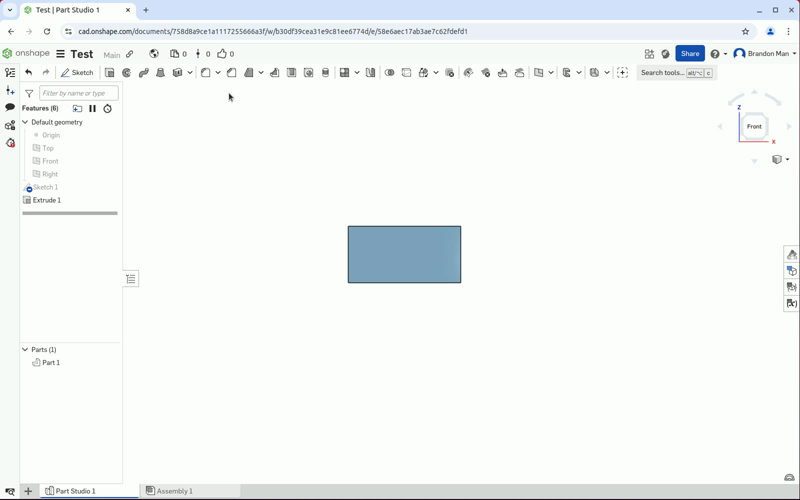
mouse_move(73, 352)
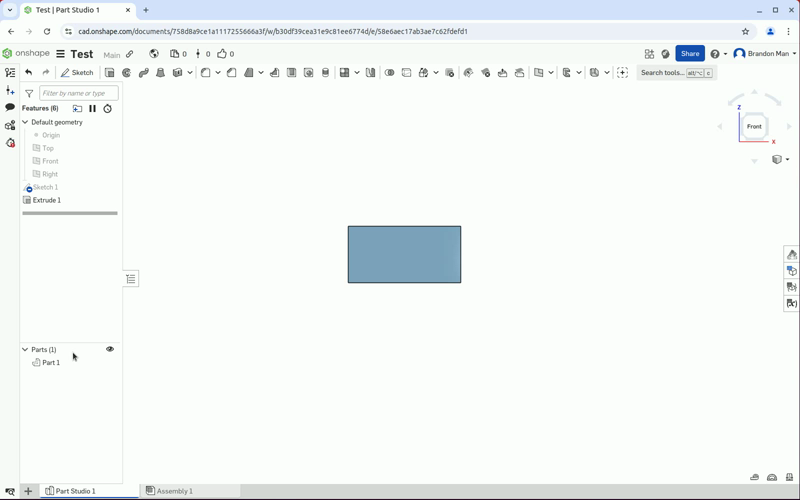
key(y)
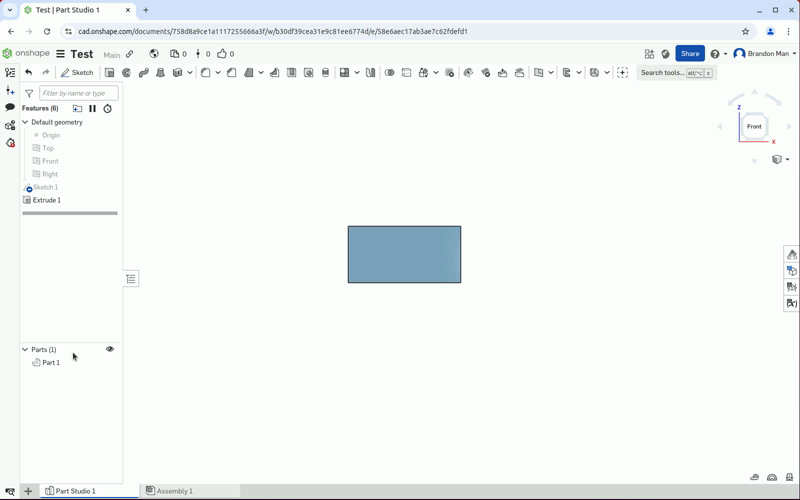
key(shift+p)
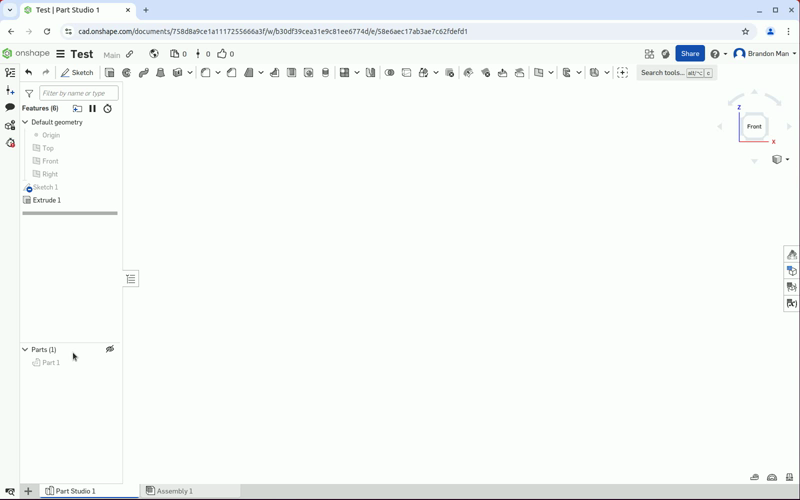
key(space)
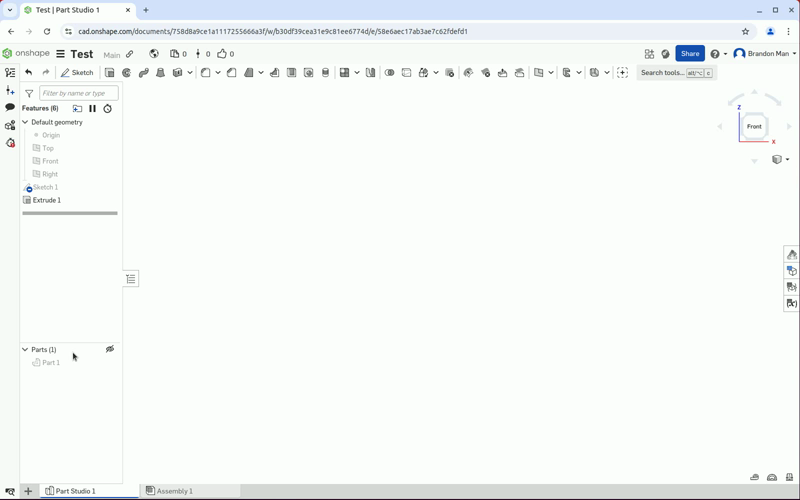
key_down(shift)
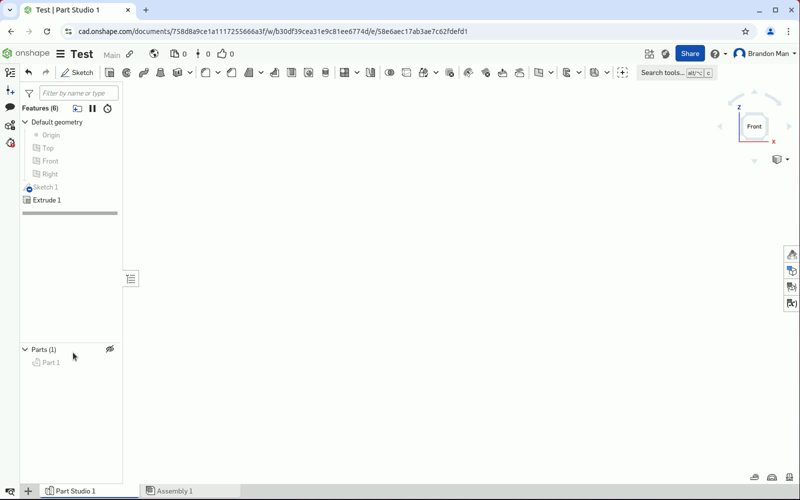
key(down)
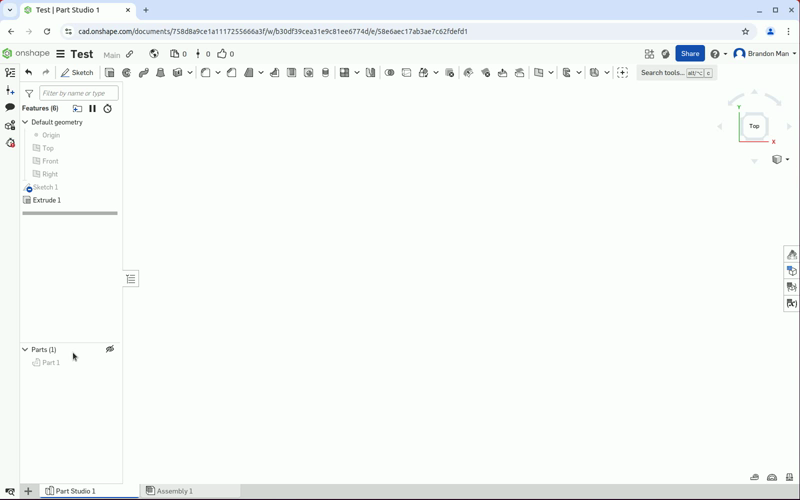
key_up(shift)
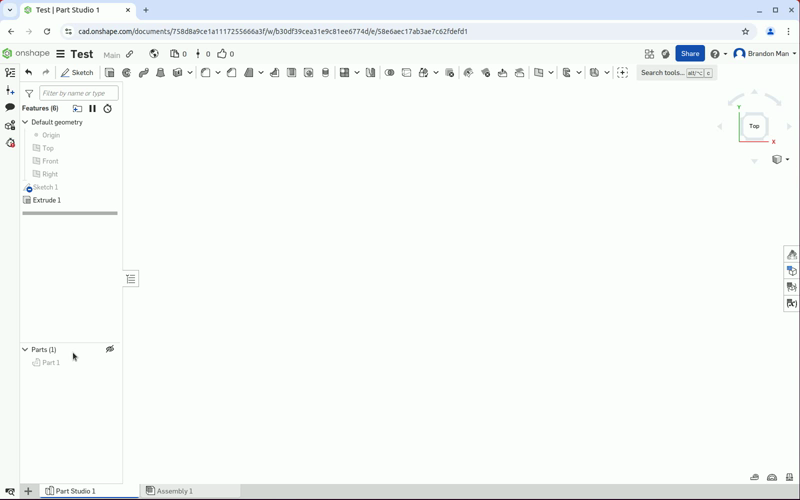
mouse_move(73, 352)
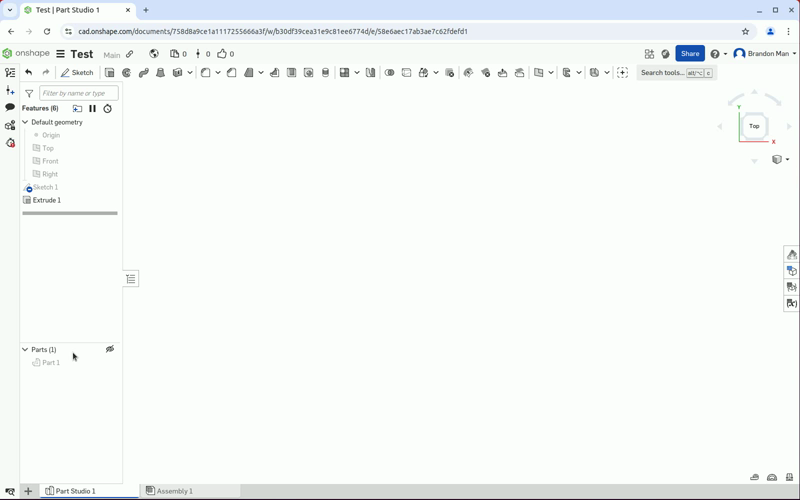
key(shift+y)
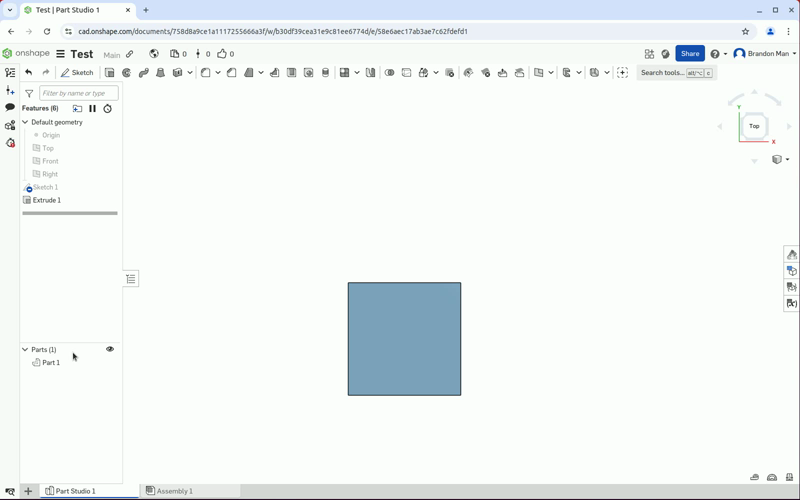
mouse_move(541, 75)
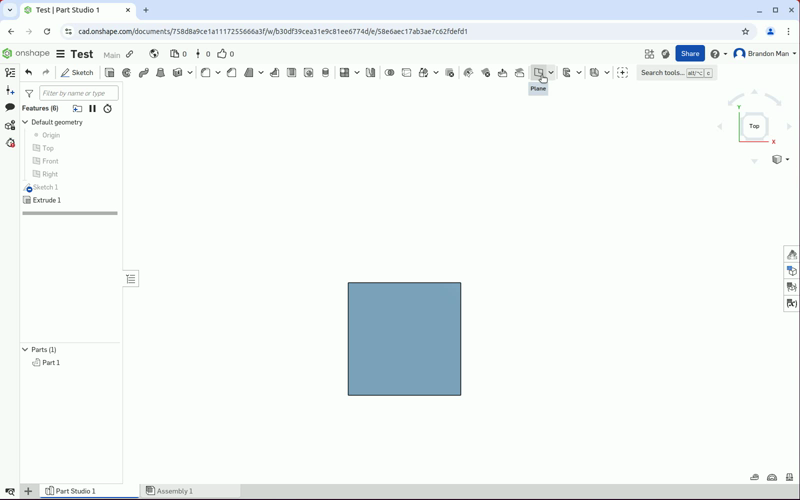
click(541, 75)
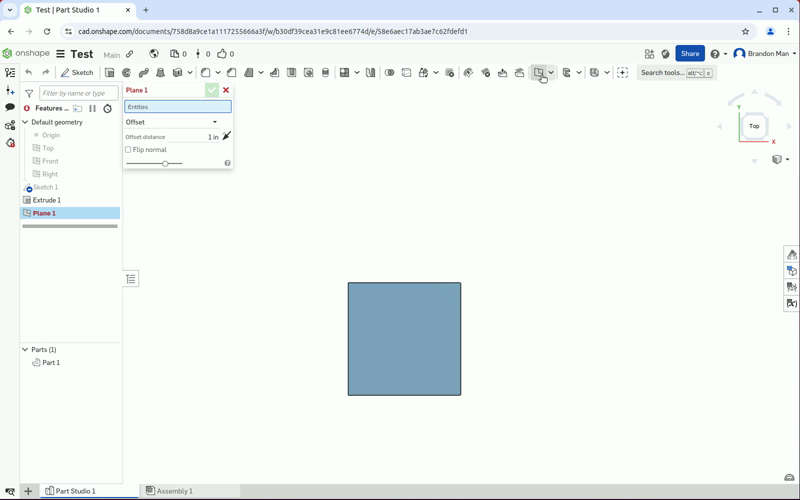
mouse_move(73, 150)
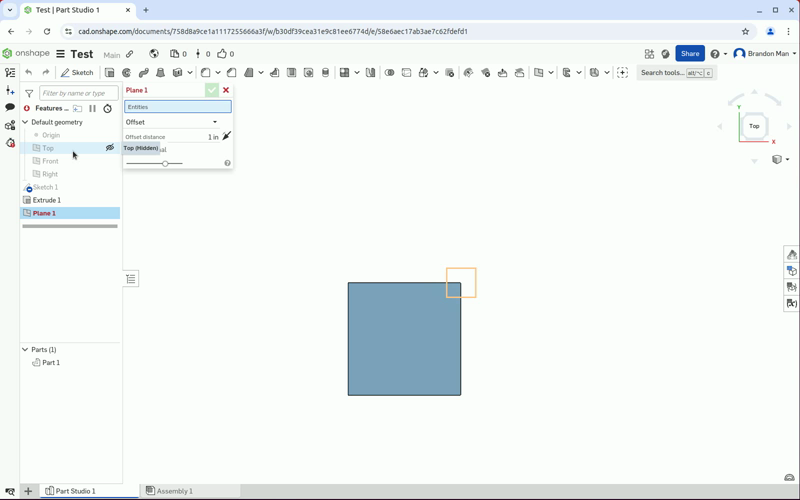
click(73, 150)
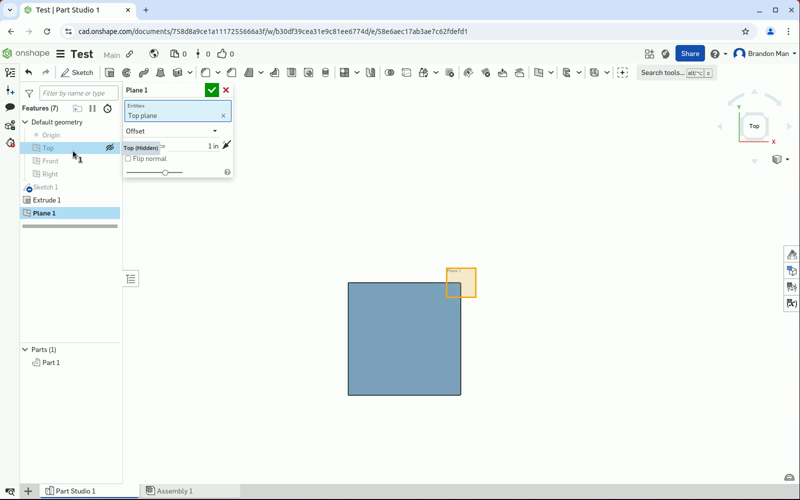
key(tab, 2)
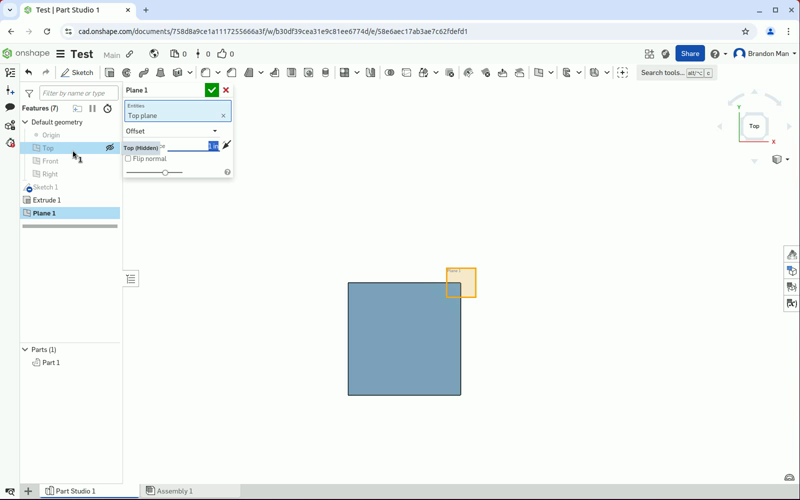
text(11.554)
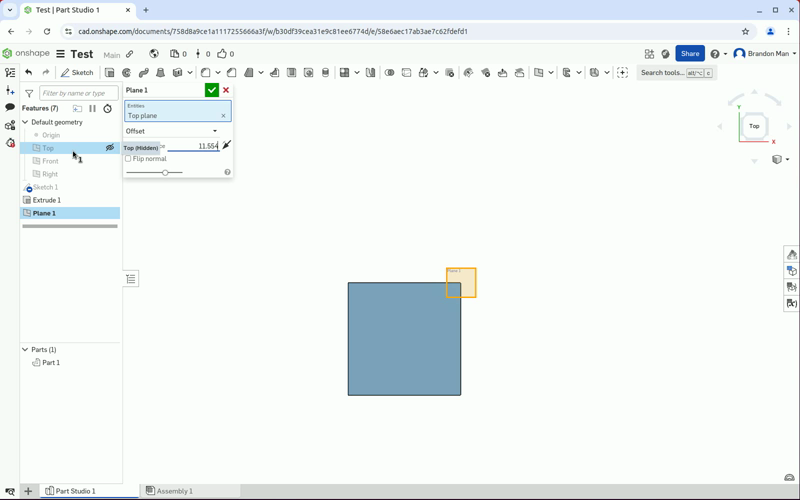
key(enter, 2)
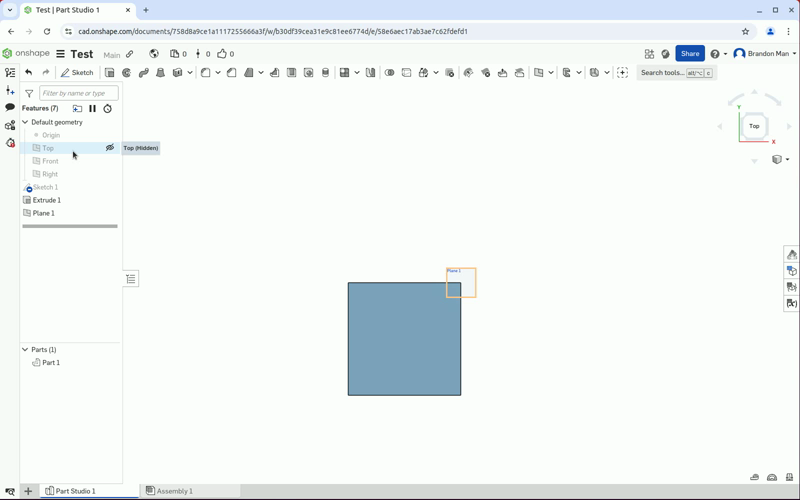
key(shift+s)
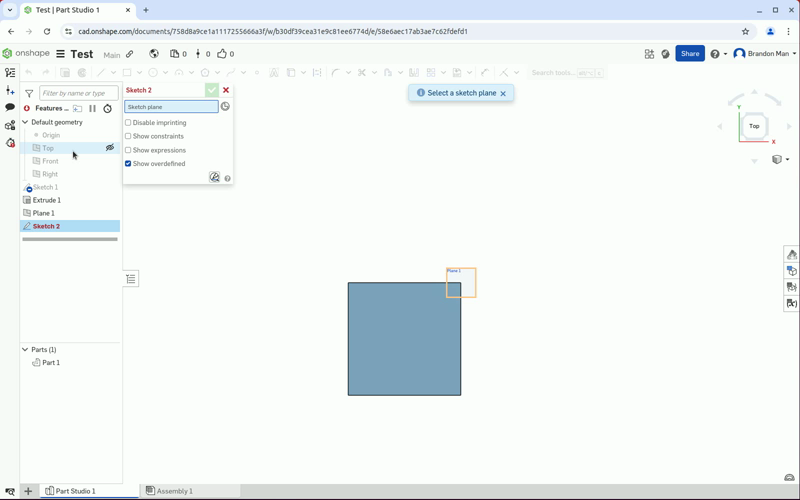
mouse_move(73, 215)
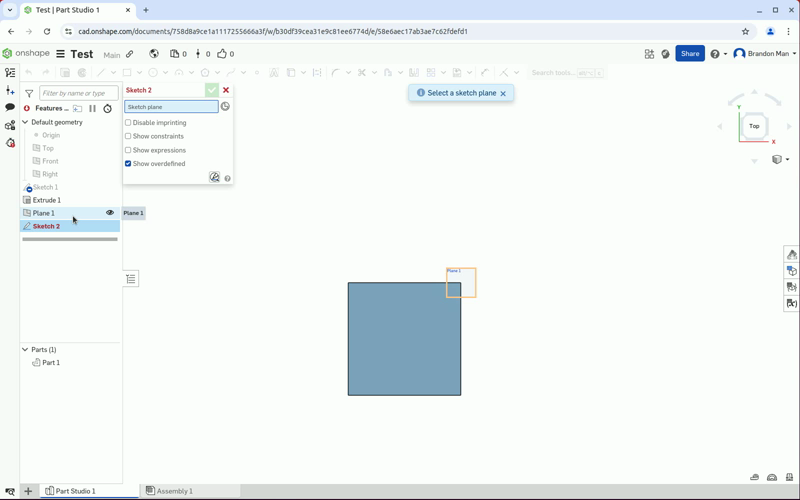
click(73, 215)
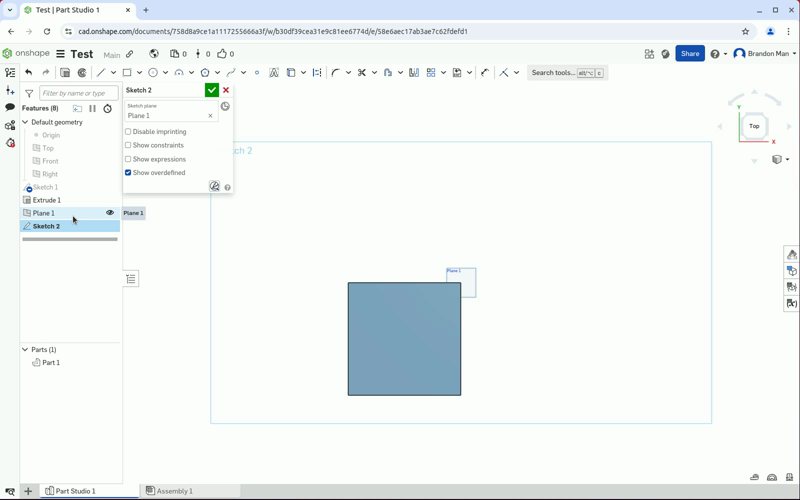
mouse_move(73, 352)
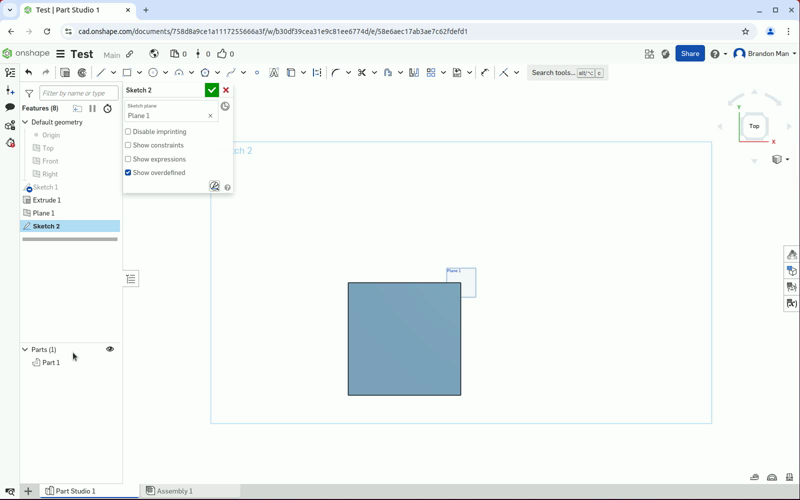
key(y)
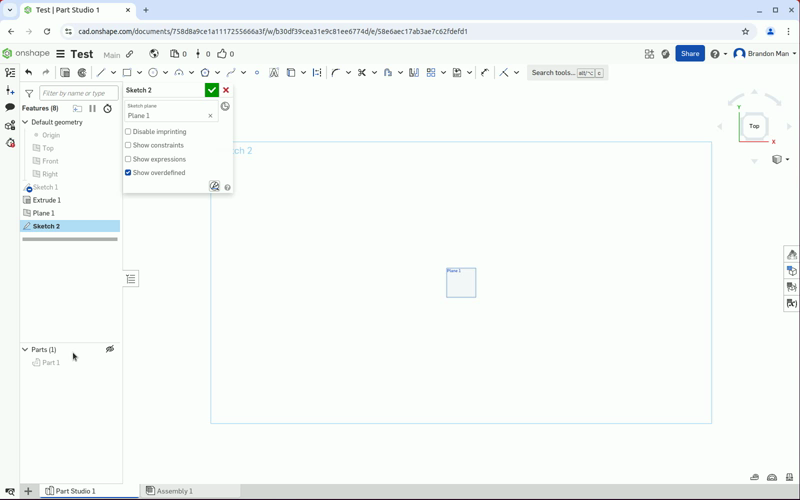
key(l)
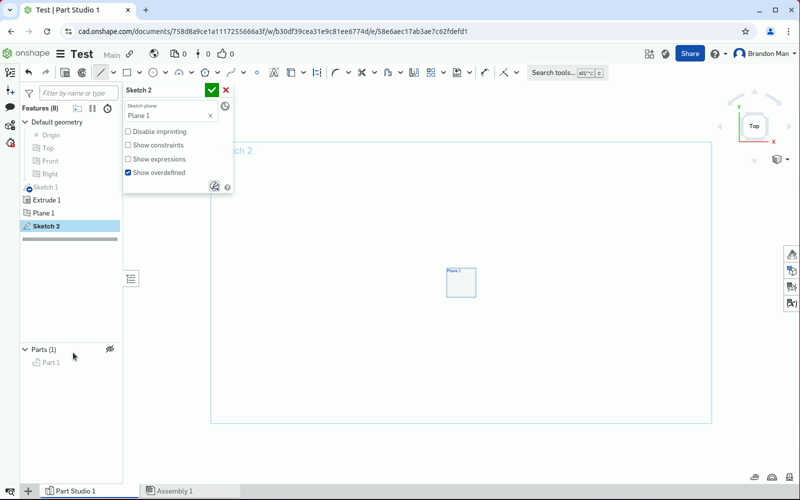
key_down(shift)
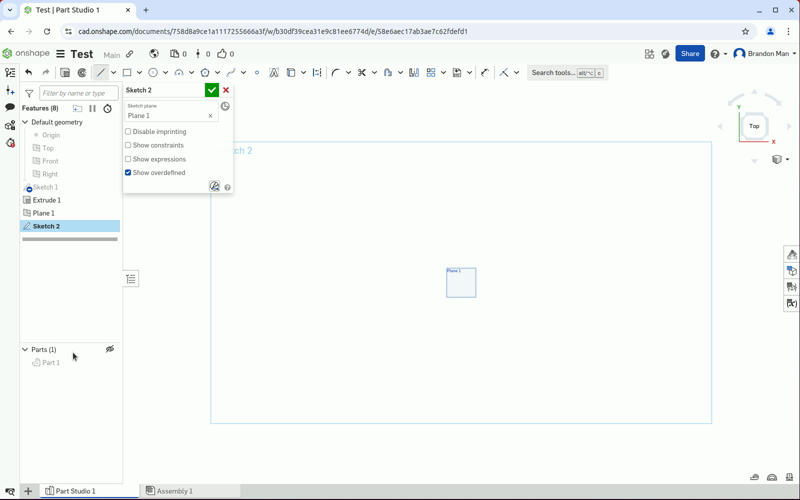
mouse_move(348, 339)
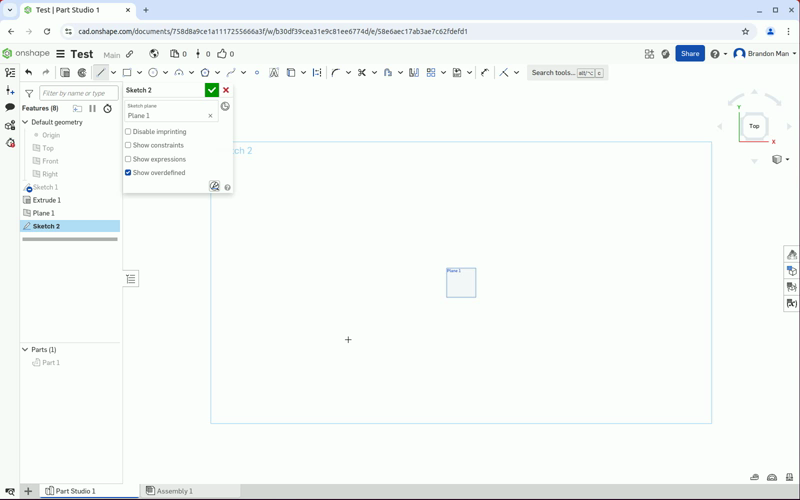
click(348, 339)
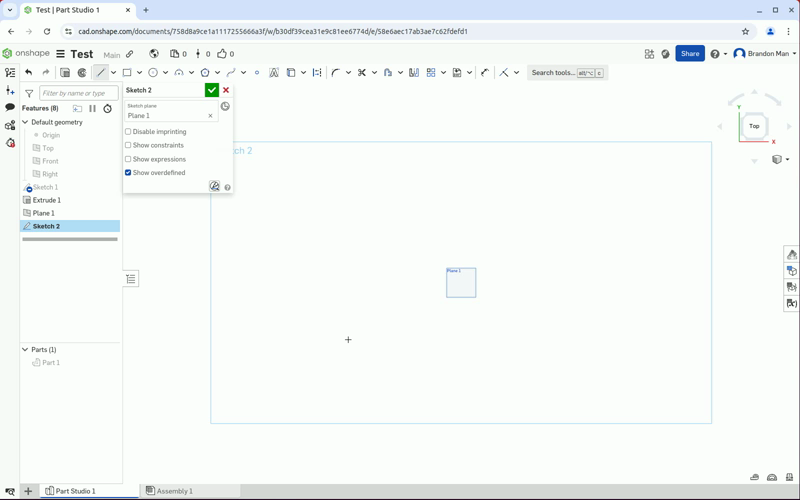
key_up(shift)
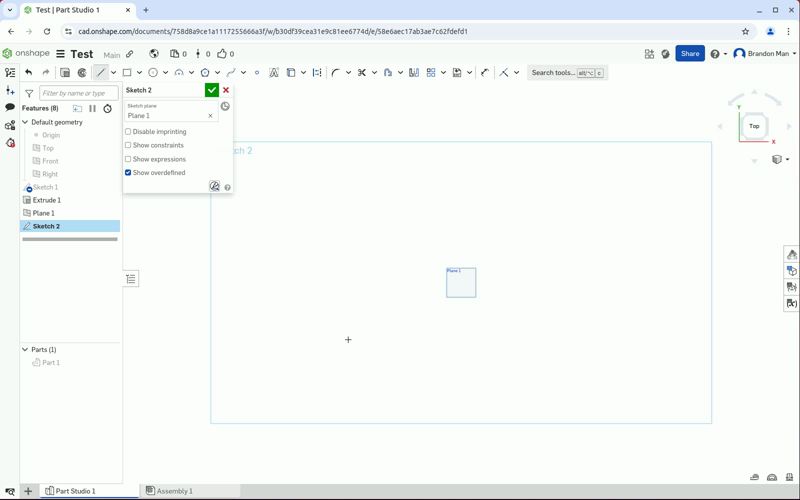
key_down(shift)
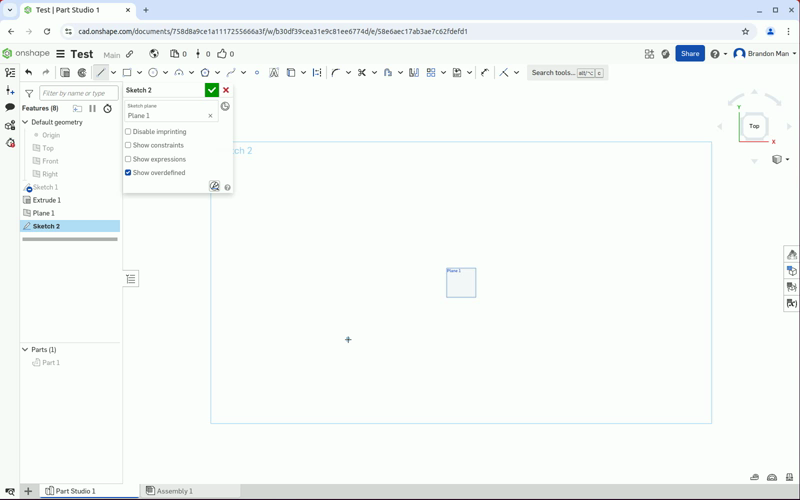
mouse_move(378, 339)
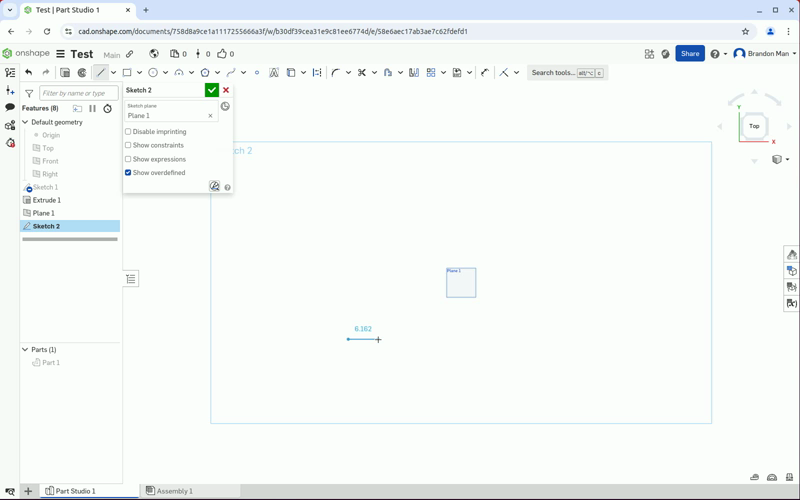
mouse_move(404, 339)
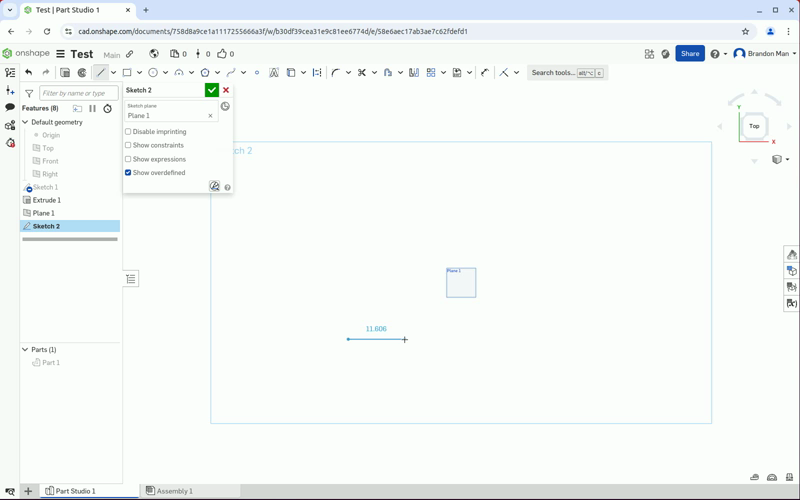
click(404, 339)
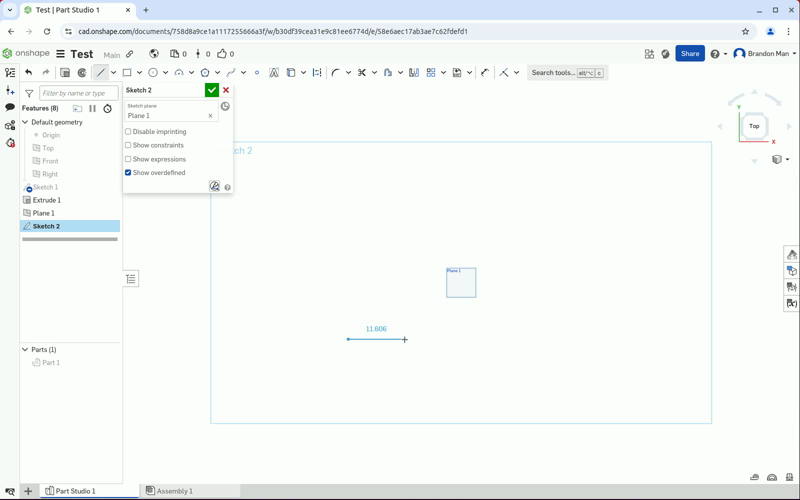
key_up(shift)
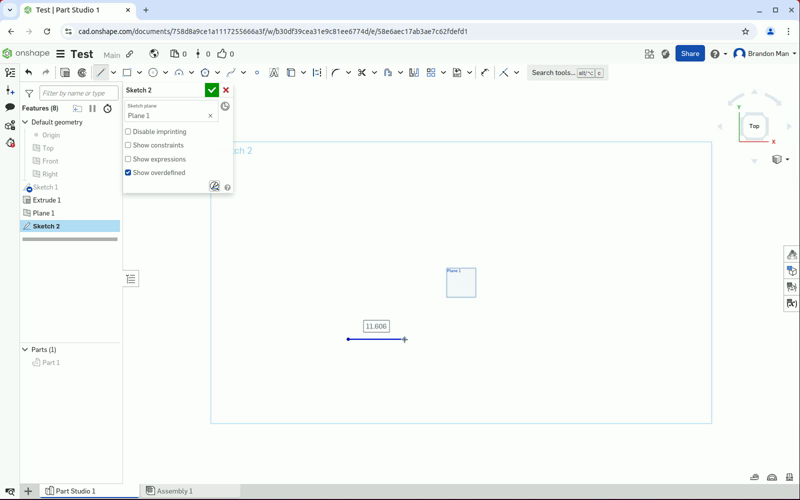
key_down(shift)
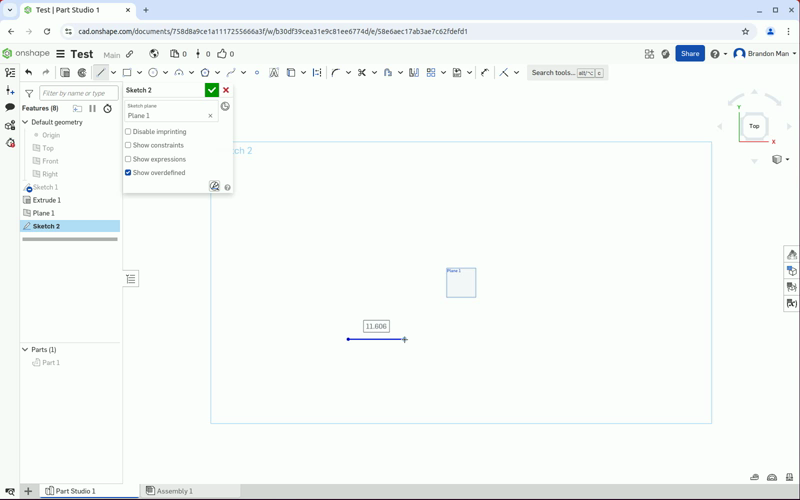
mouse_move(434, 339)
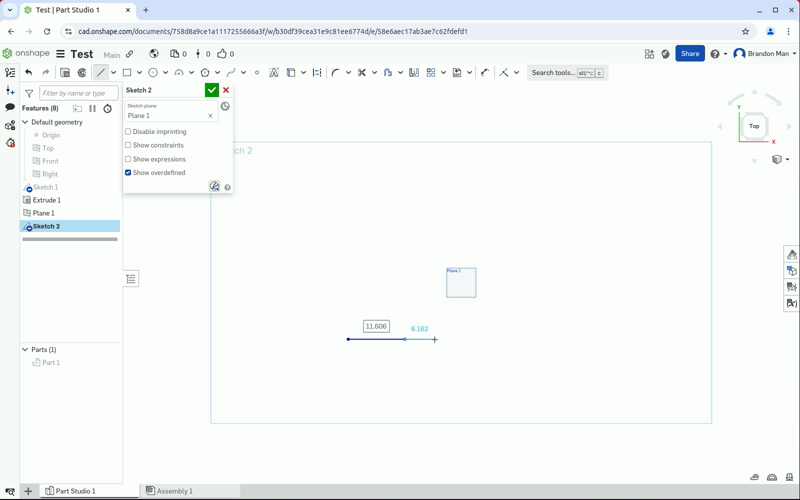
mouse_move(404, 282)
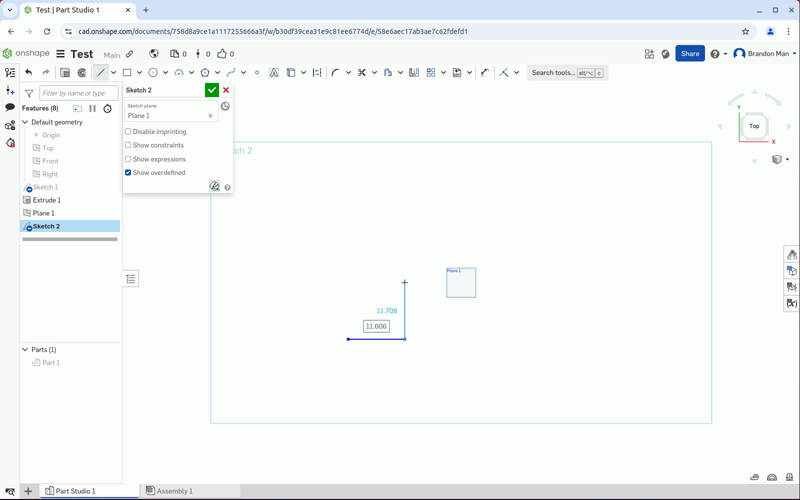
click(404, 282)
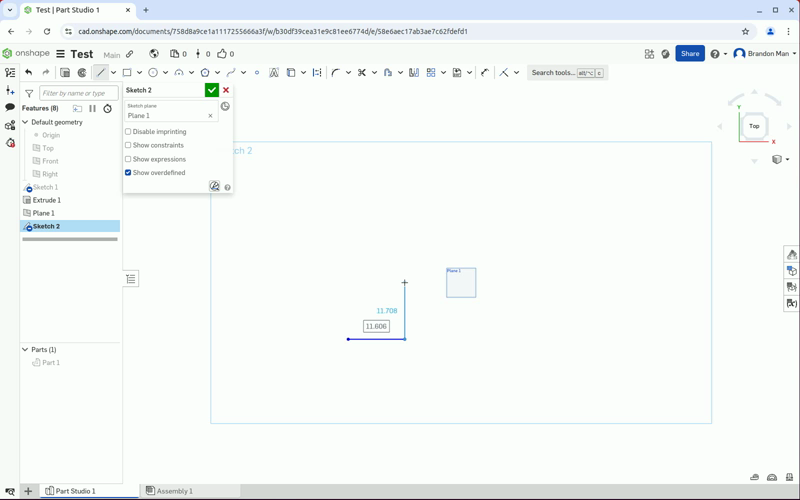
key_up(shift)
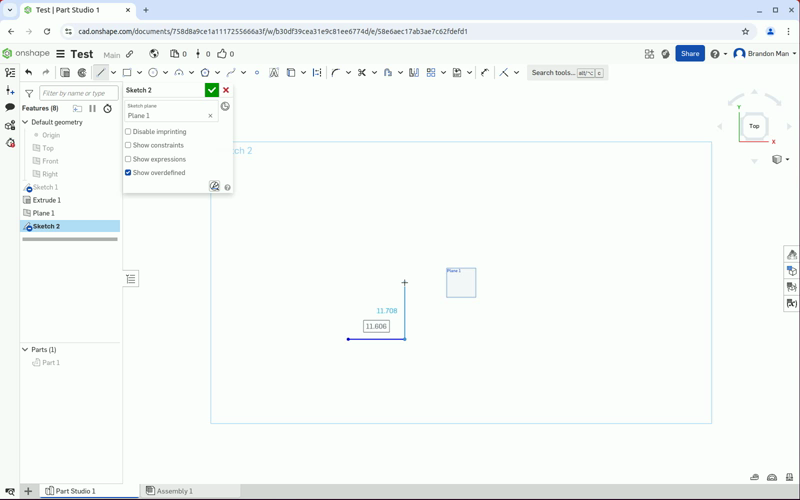
key_down(shift)
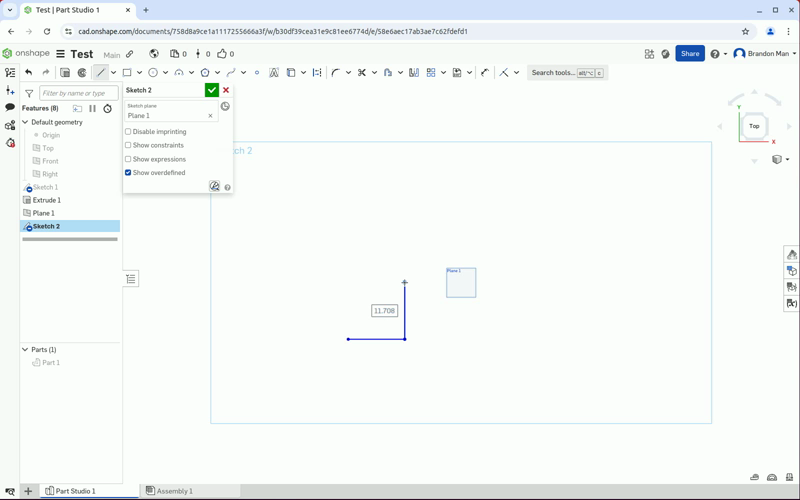
mouse_move(434, 282)
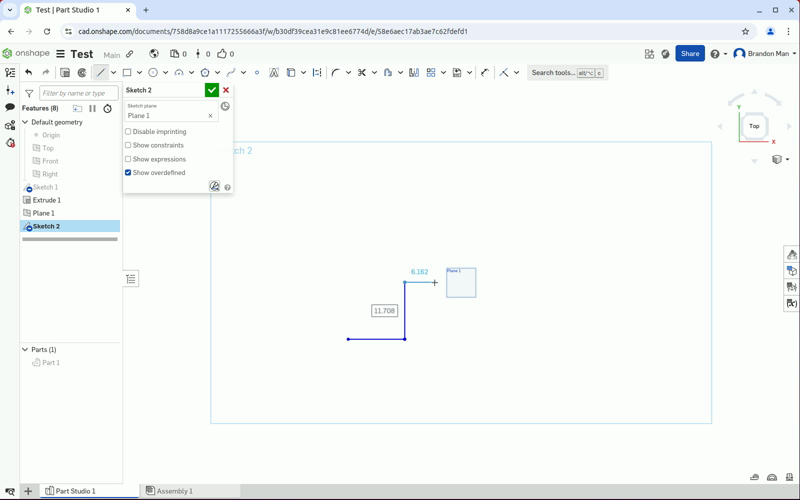
mouse_move(348, 282)
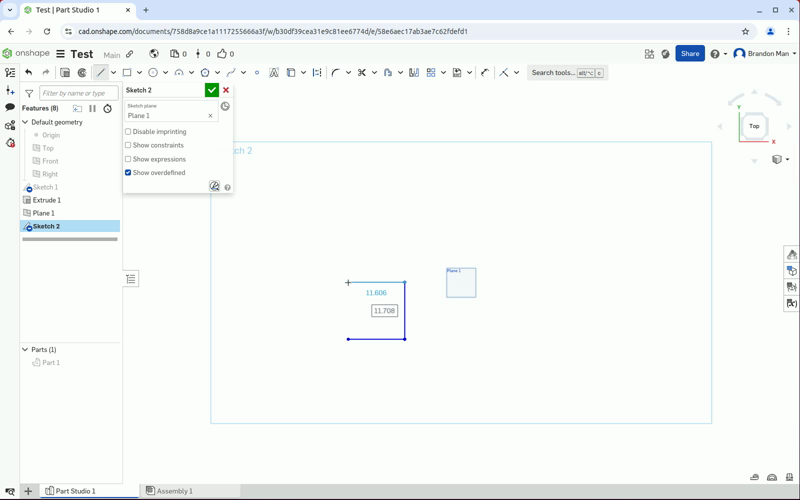
click(348, 282)
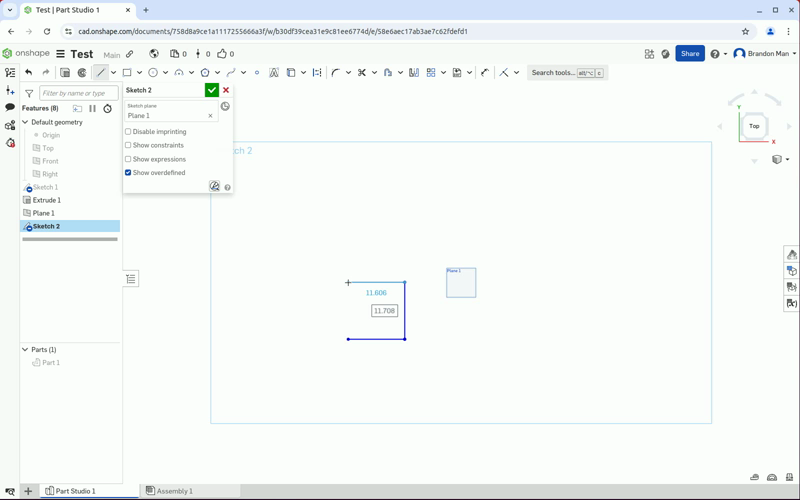
key_up(shift)
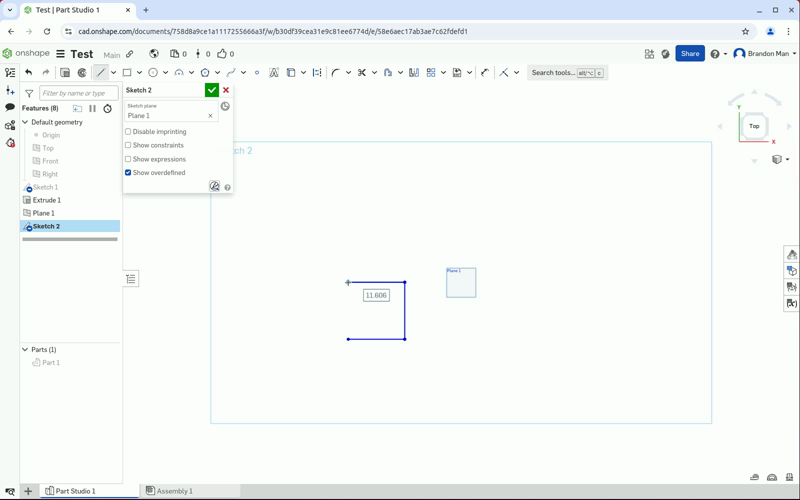
mouse_move(378, 282)
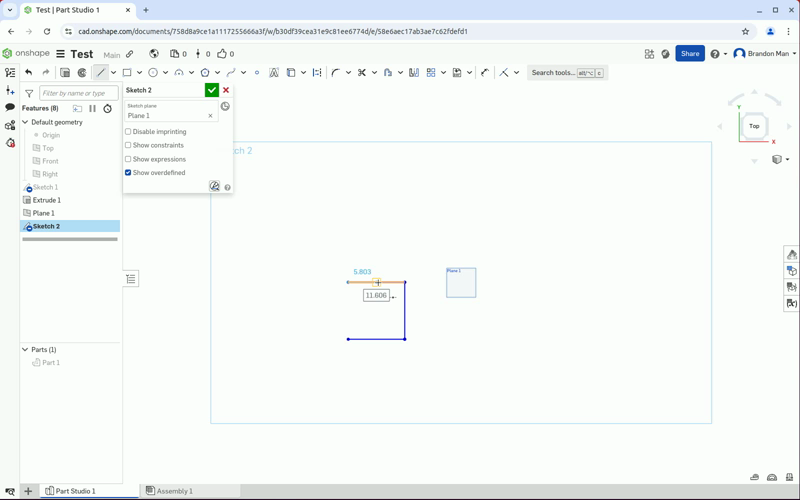
key_down(shift)
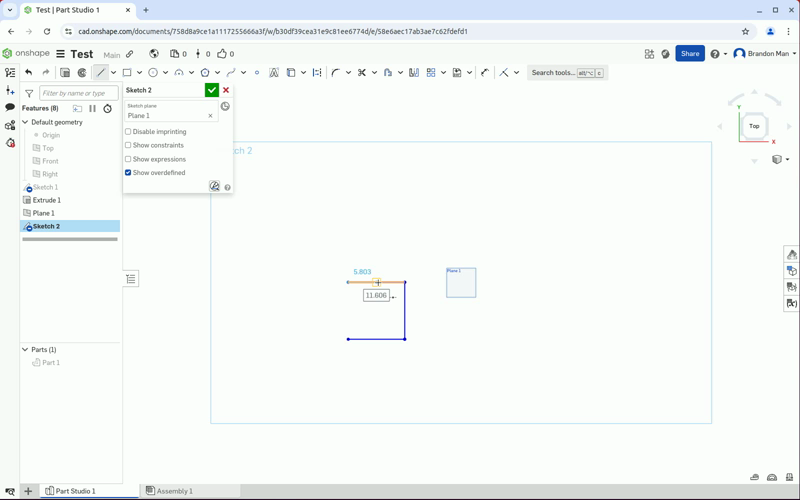
mouse_move(348, 339)
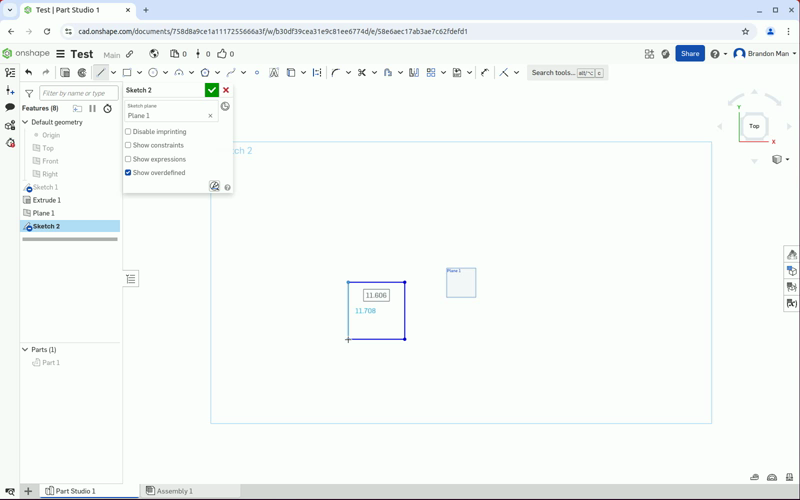
key_up(shift)
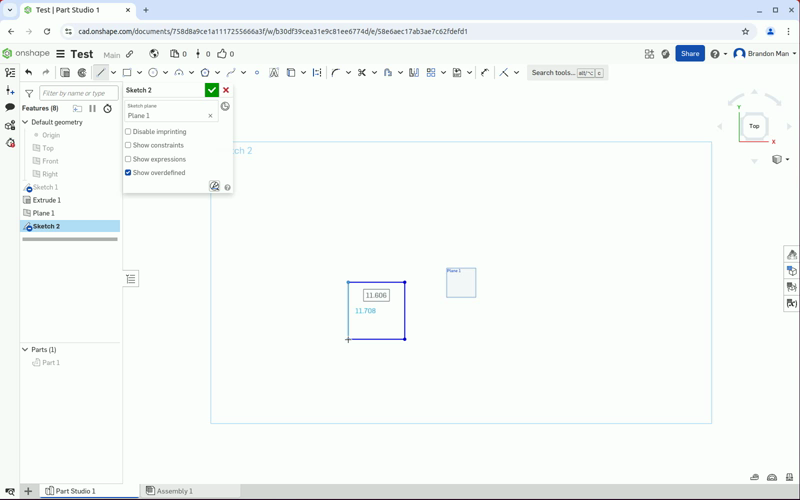
click(348, 339)
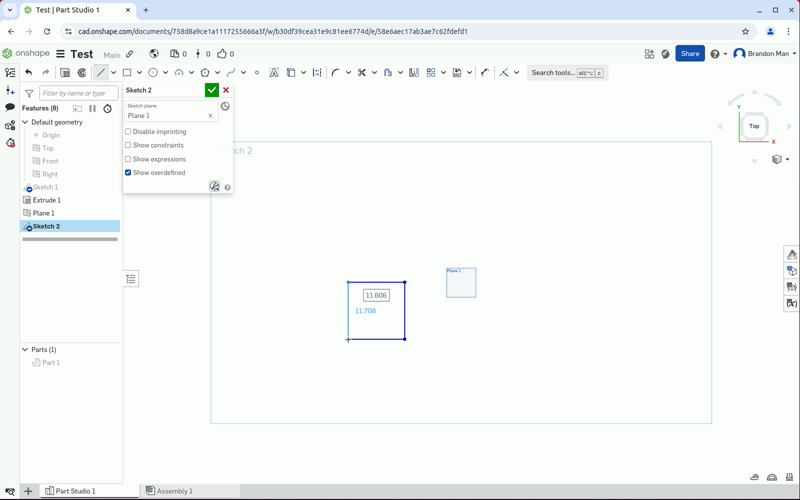
key(esc)
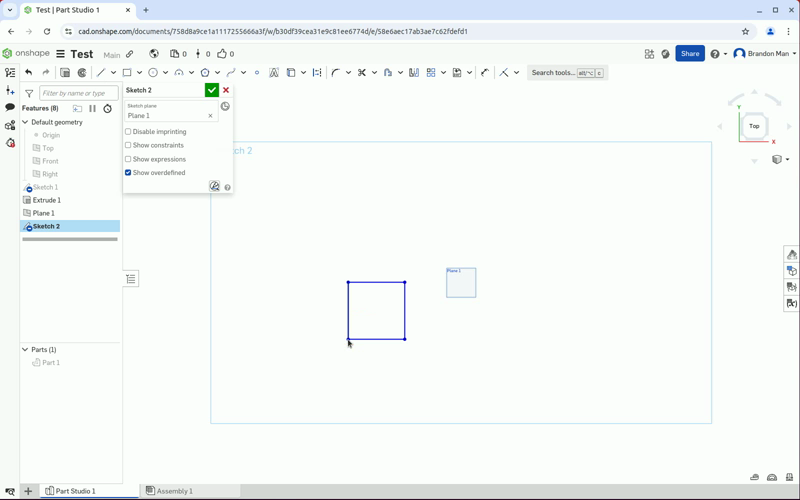
mouse_move(370, 297)
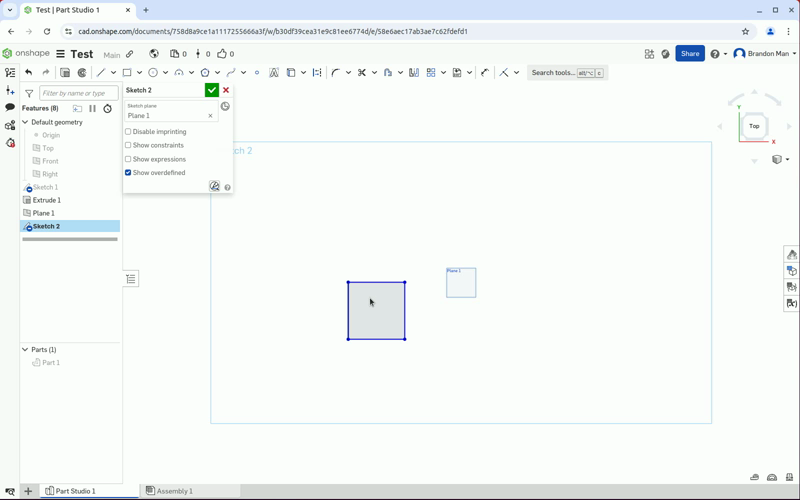
click(370, 297)
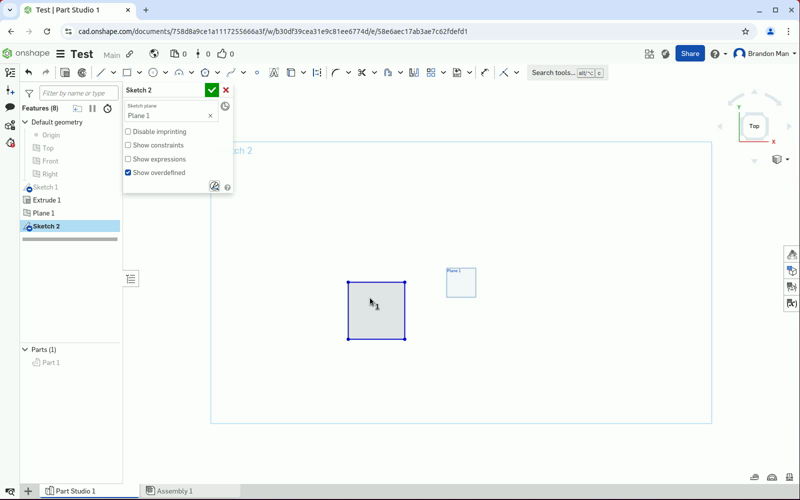
mouse_move(73, 352)
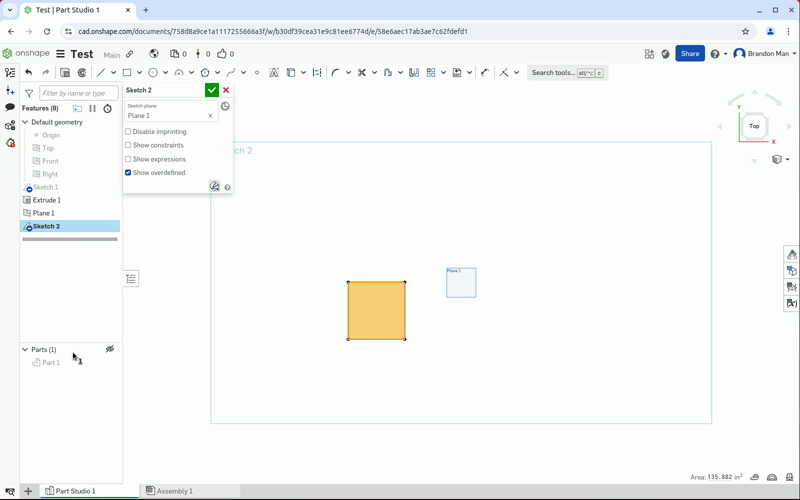
key(shift+y)
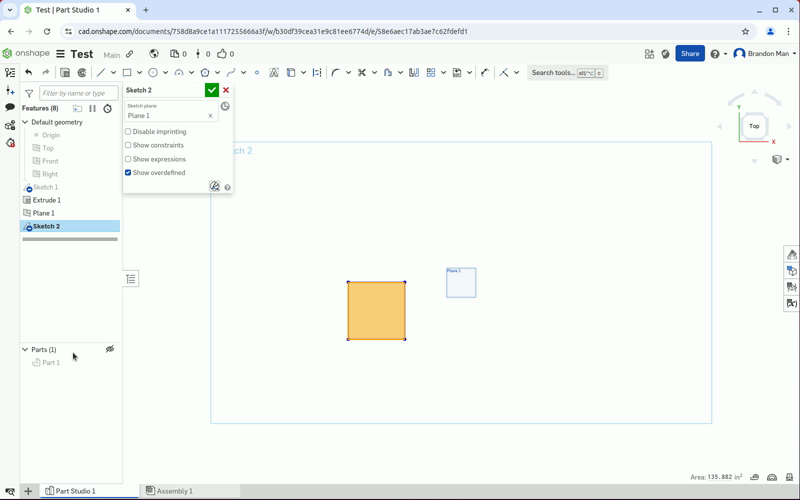
key(shift+e)
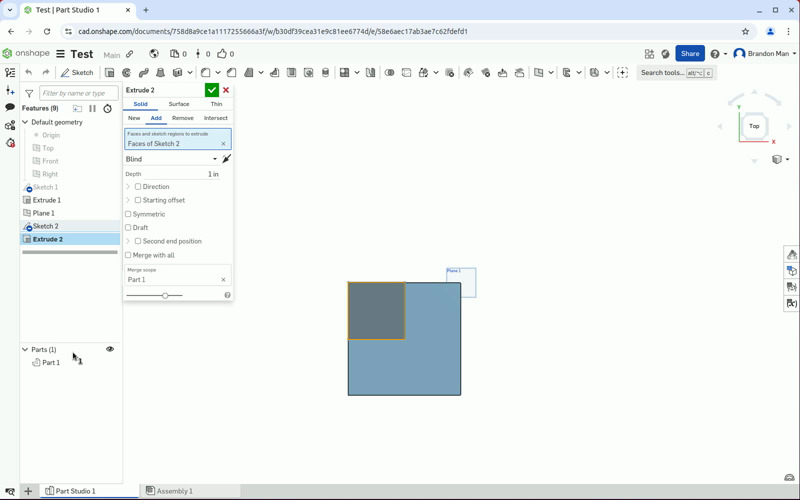
mouse_move(143, 106)
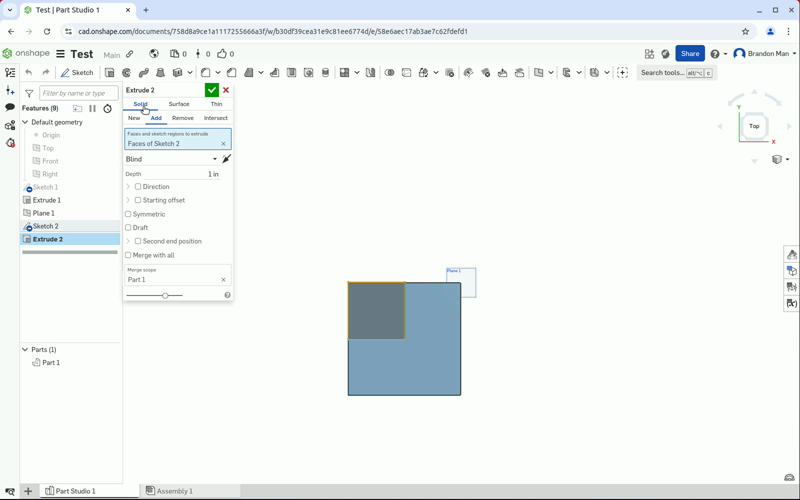
click(143, 106)
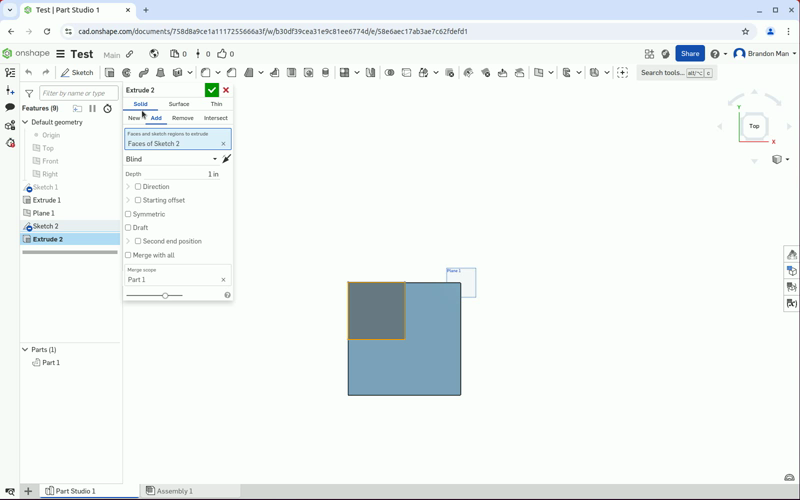
mouse_move(137, 120)
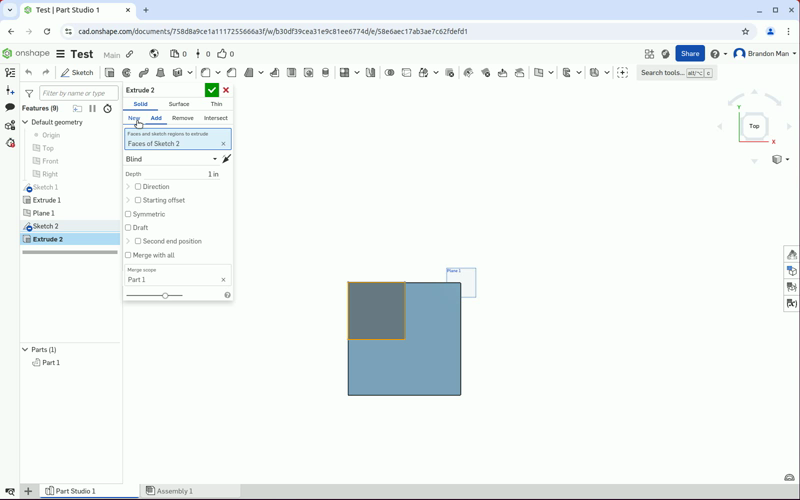
click(137, 120)
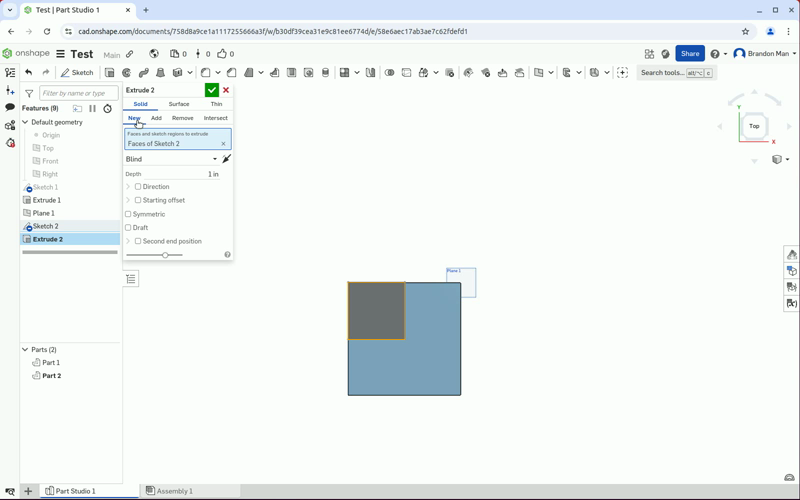
key(tab, 4)
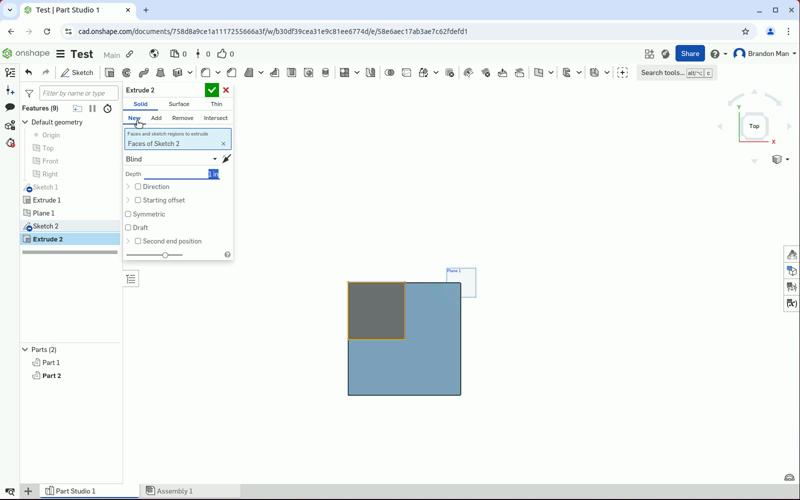
text(11.554)
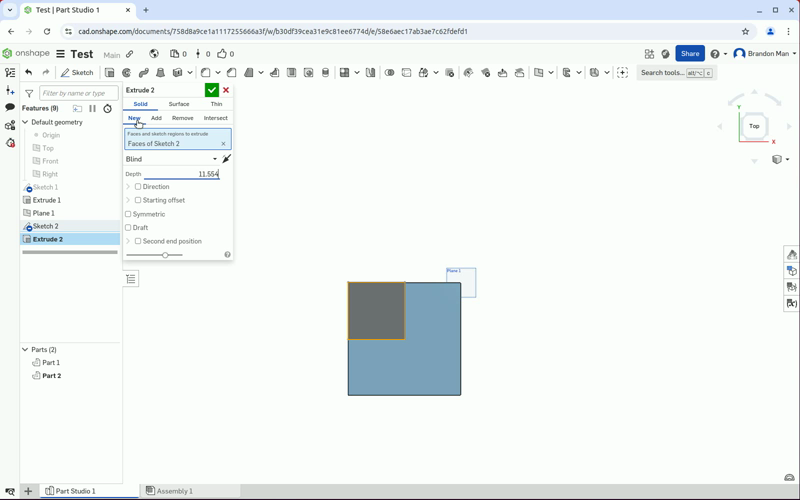
key(enter)
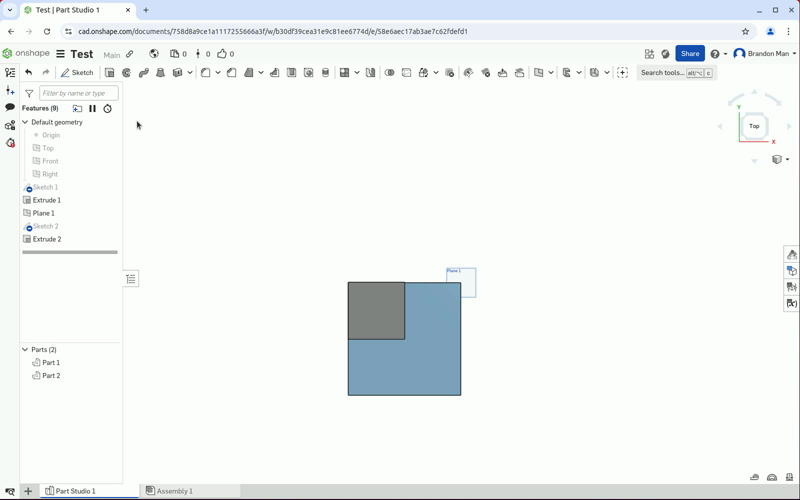
key(shift+h)
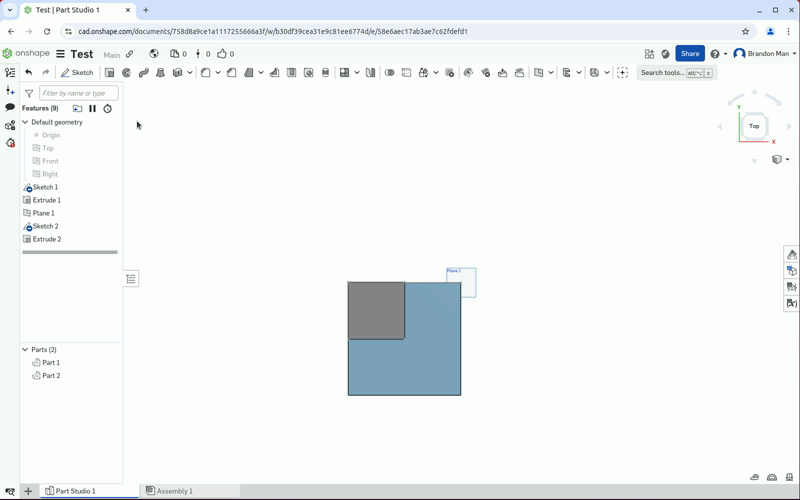
key(shift+h)
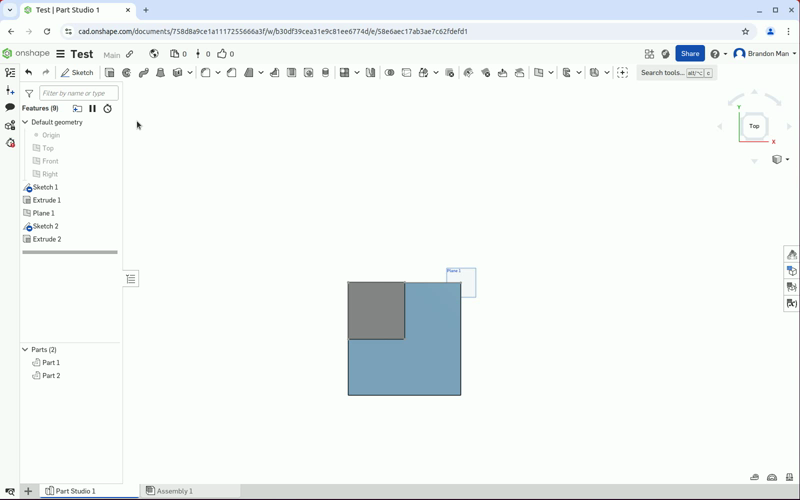
key(shift+7)
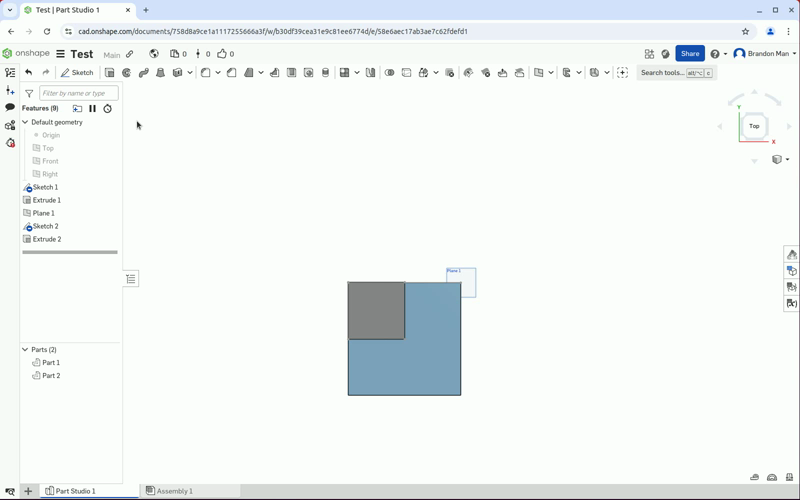
key(up, 3)
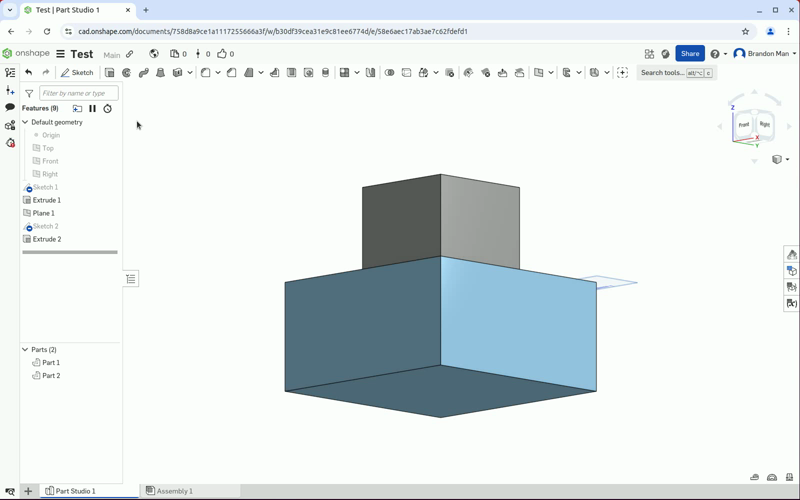
key(left, 3)
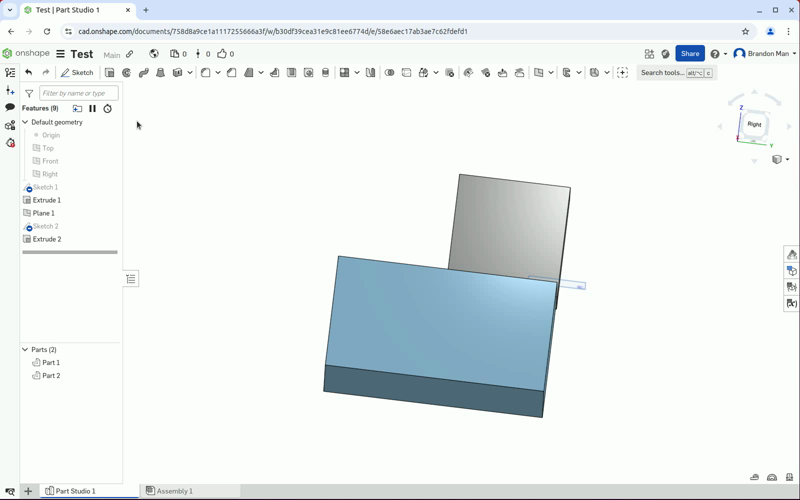
key(right, 3)
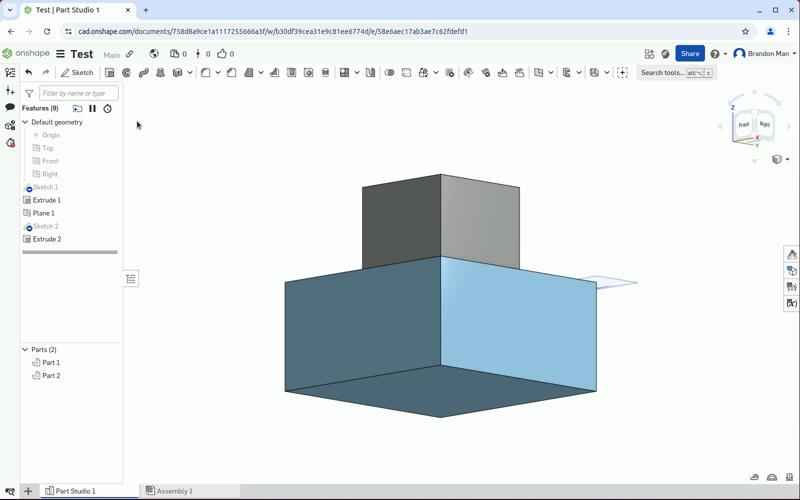
key(down, 3)
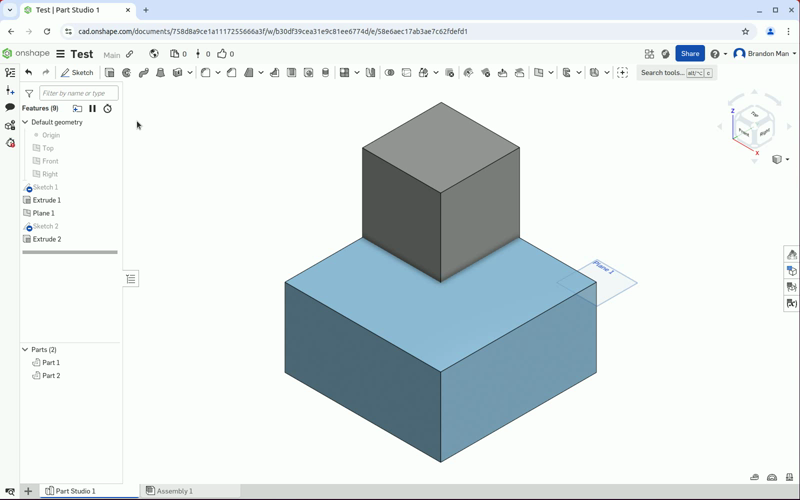
mouse_move(73, 189)
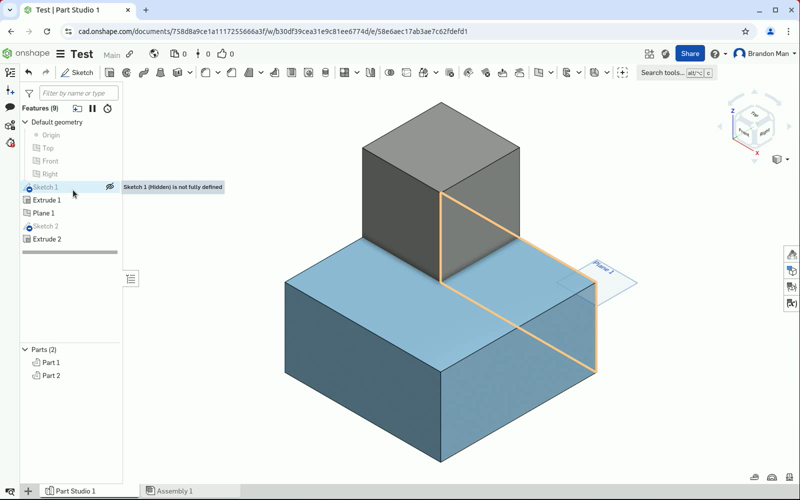
click(73, 189)